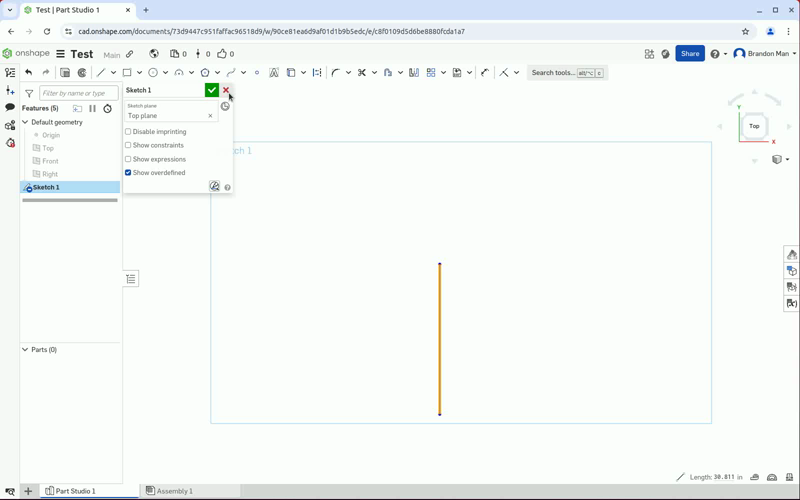
key(shift+h)
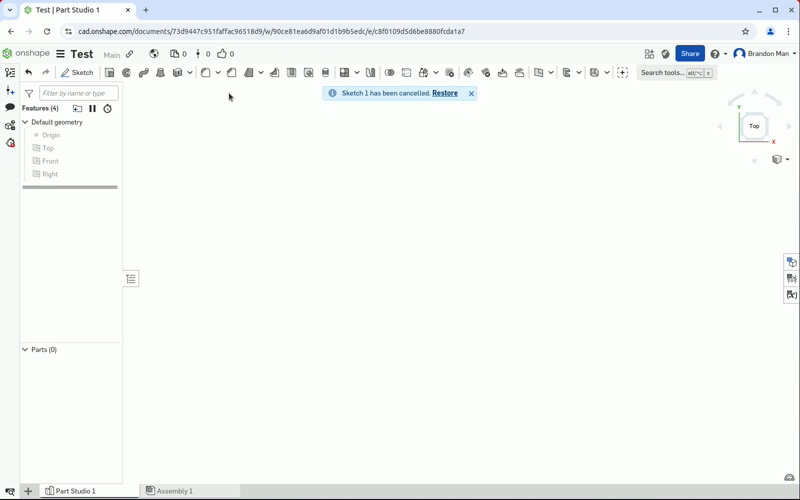
mouse_move(73, 352)
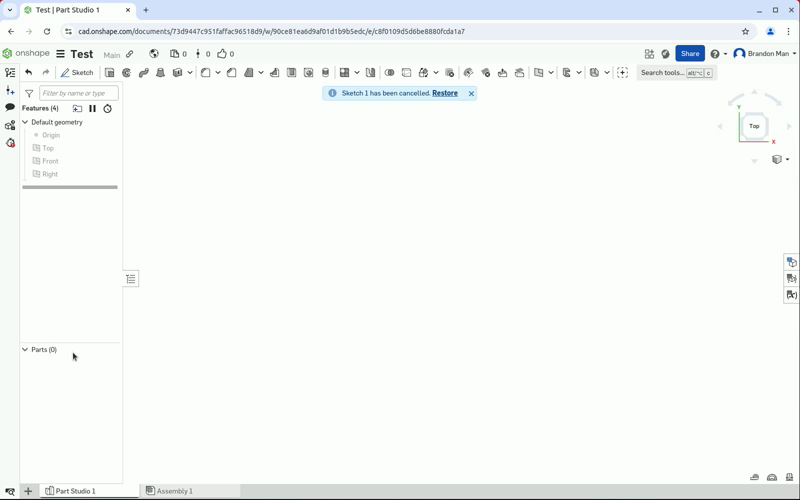
key(y)
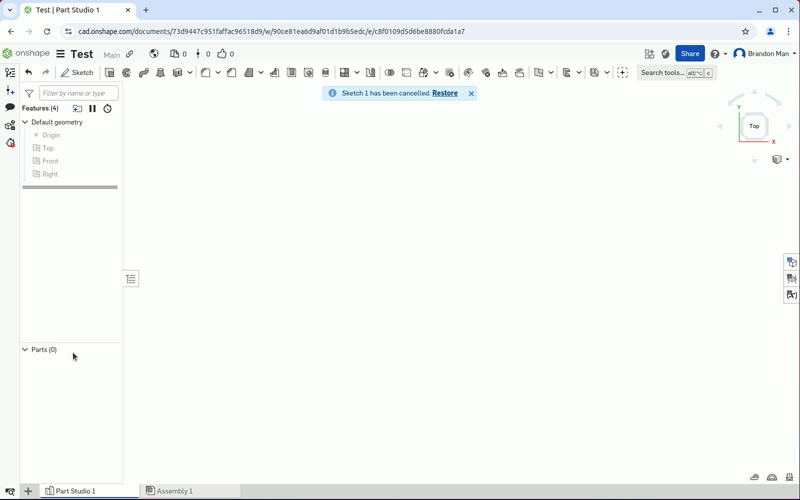
key(shift+p)
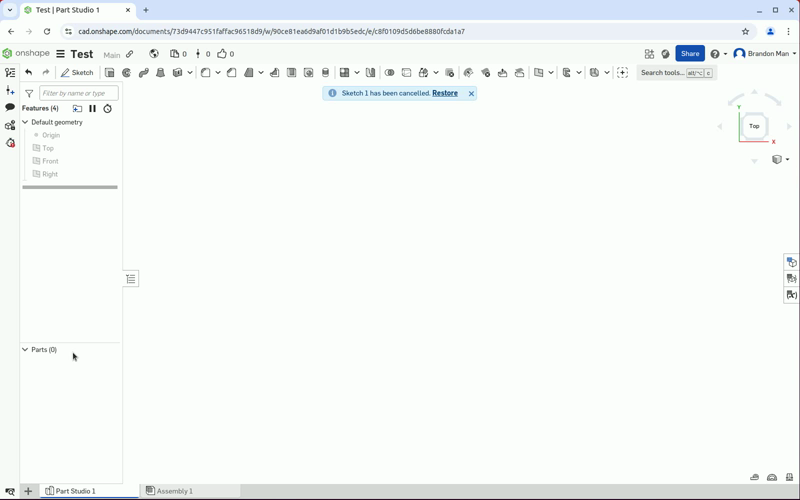
key(space)
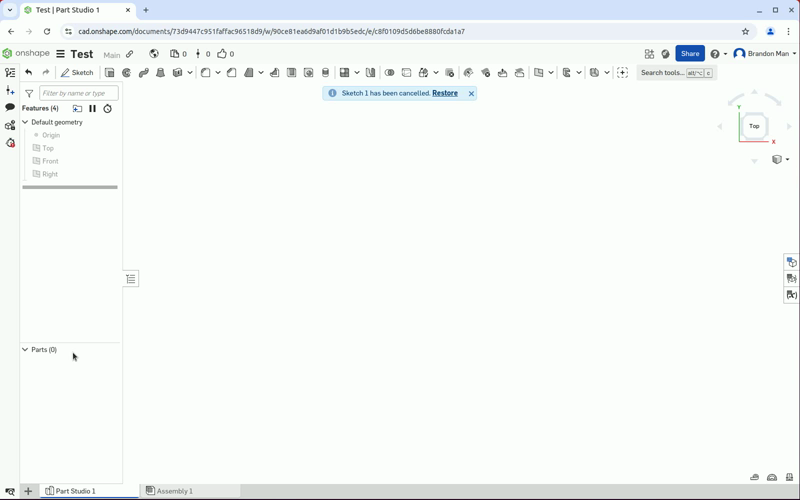
key_down(shift)
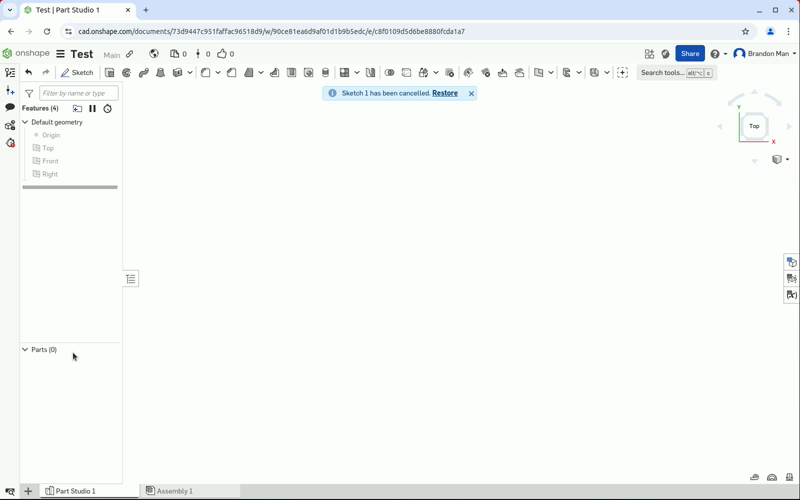
key(up)
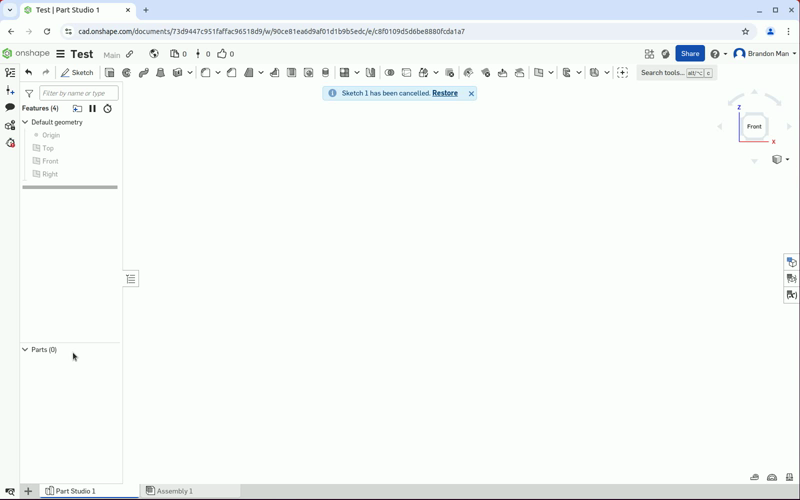
key_up(shift)
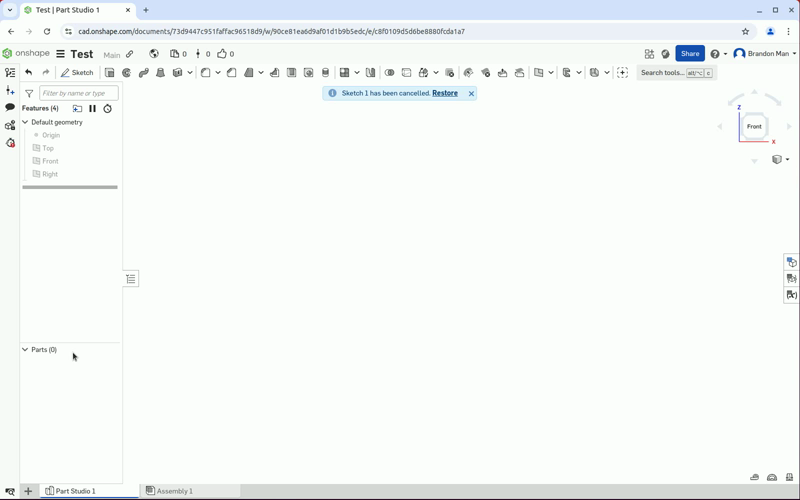
mouse_move(73, 352)
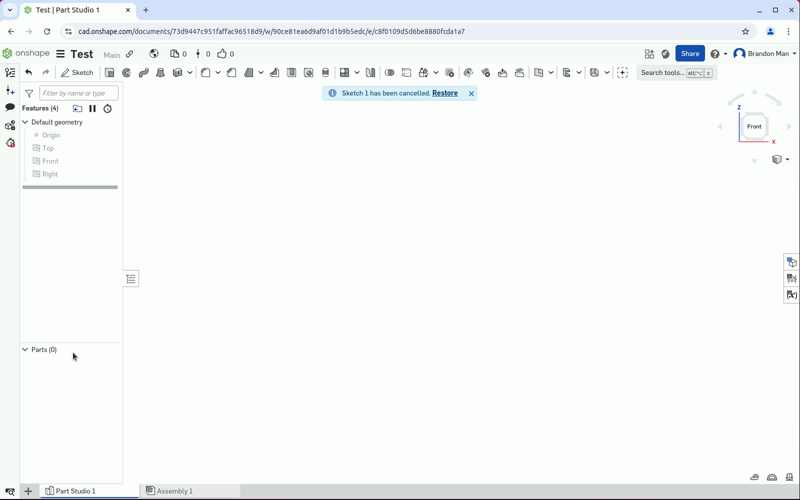
key(shift+y)
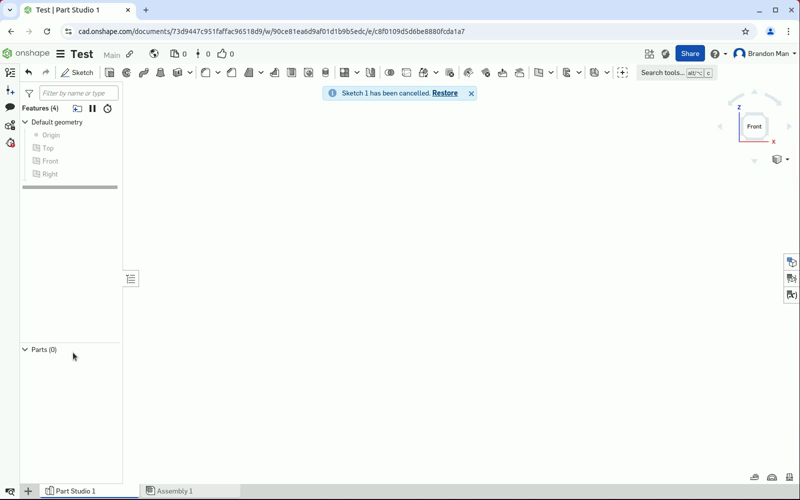
key(shift+s)
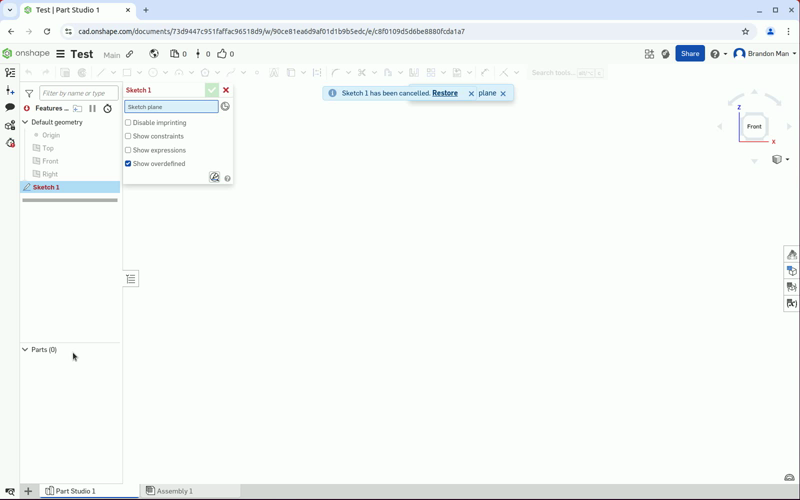
mouse_move(73, 163)
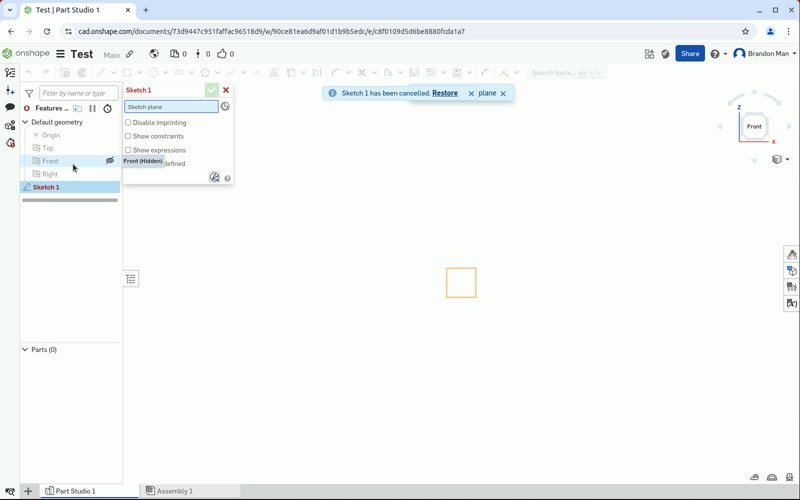
click(73, 163)
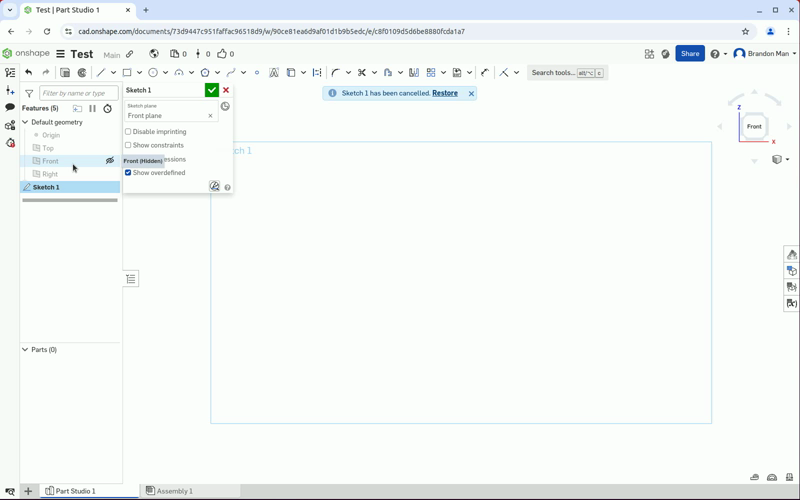
mouse_move(73, 352)
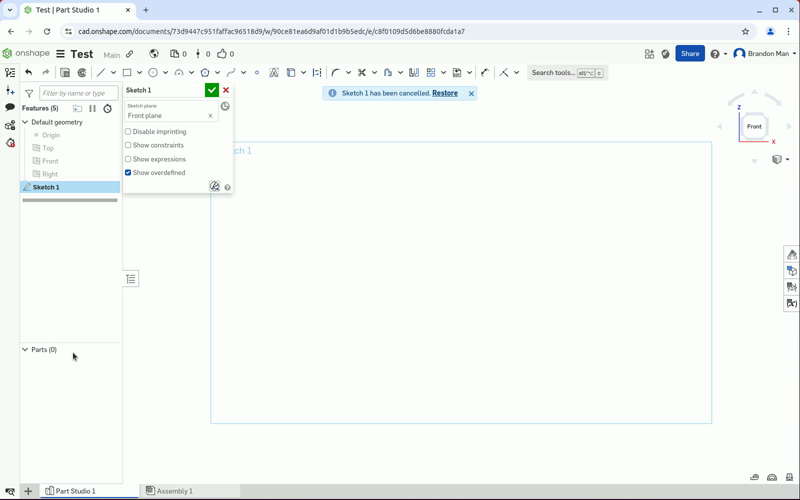
key(y)
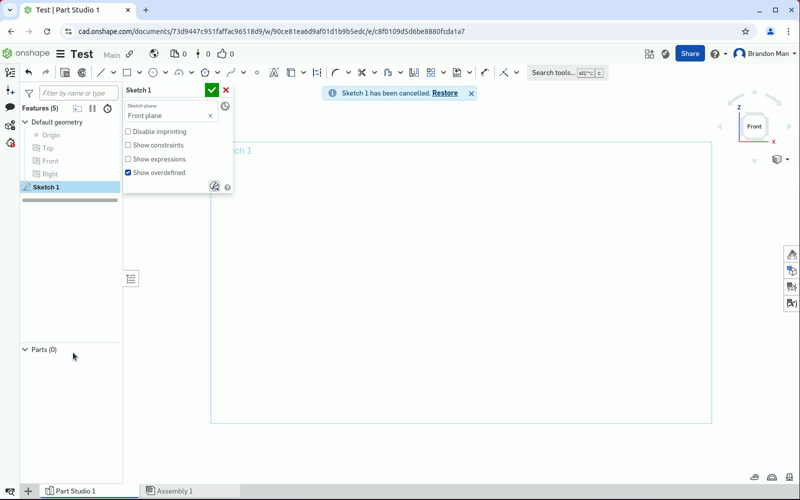
key(l)
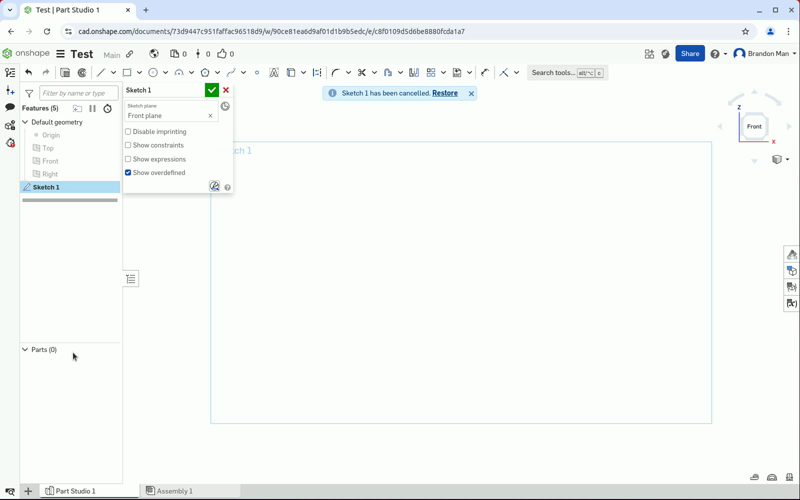
key_down(shift)
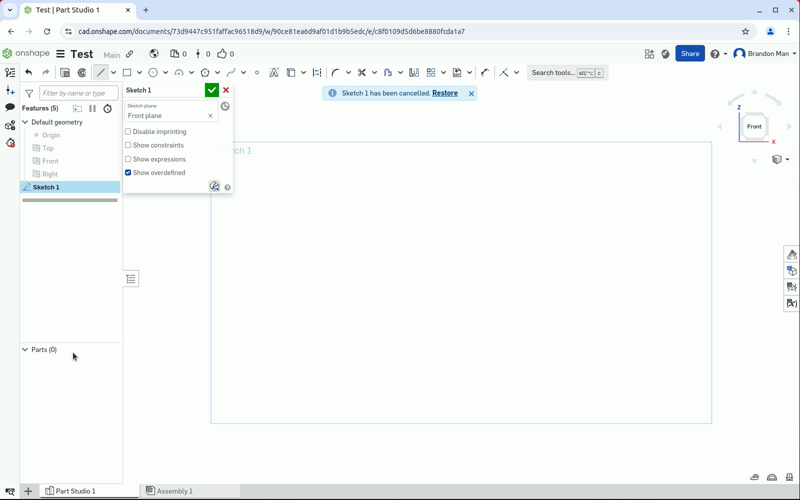
mouse_move(393, 360)
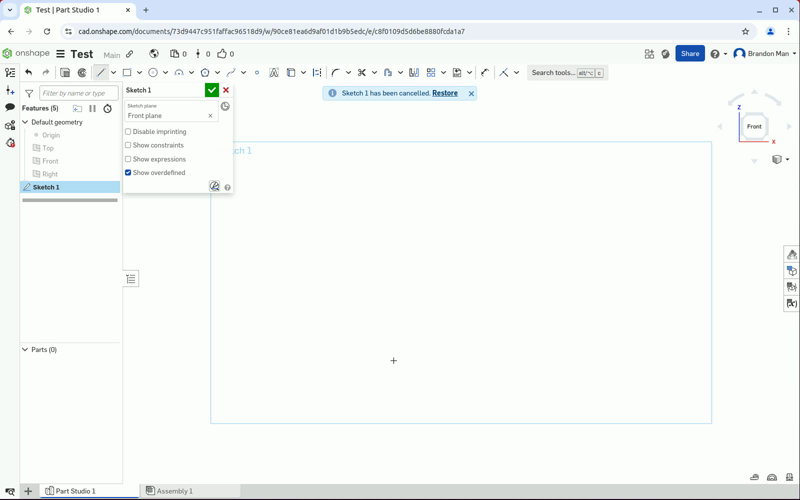
click(393, 360)
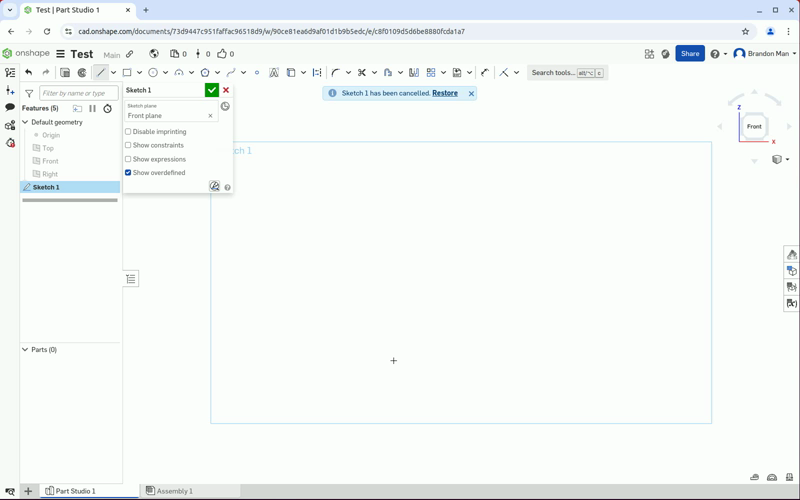
key_up(shift)
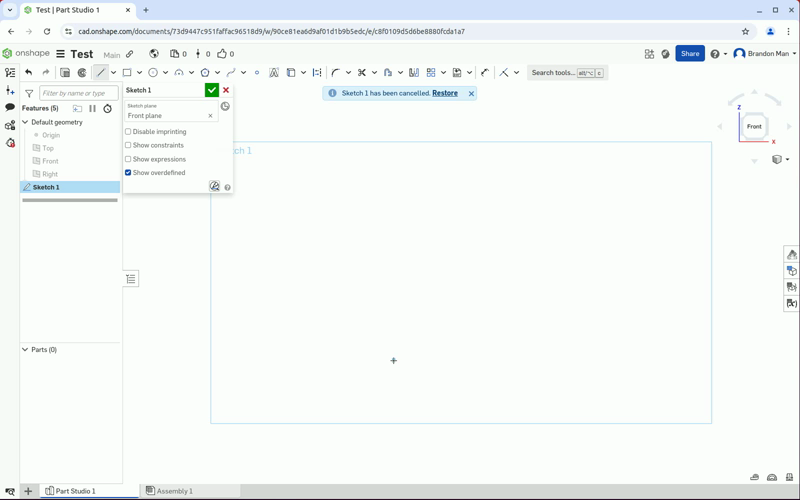
key_down(shift)
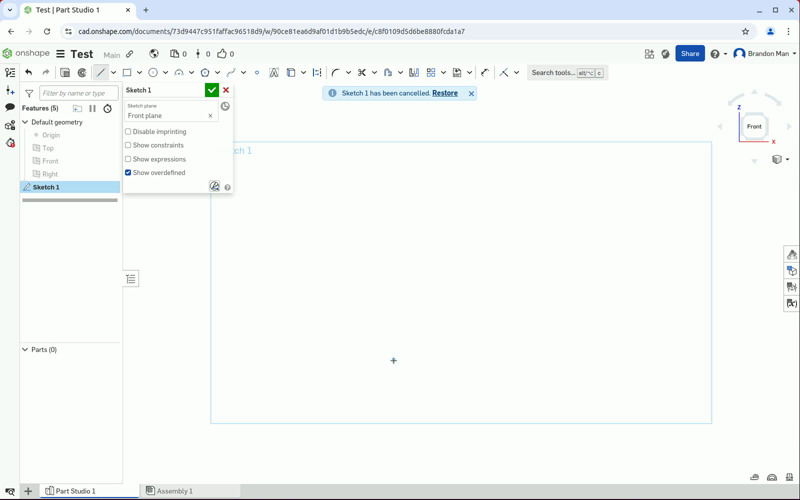
mouse_move(526, 360)
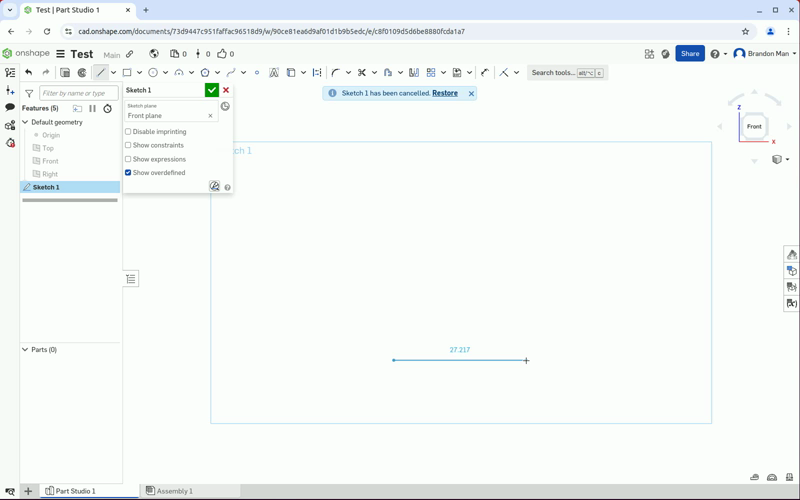
click(526, 360)
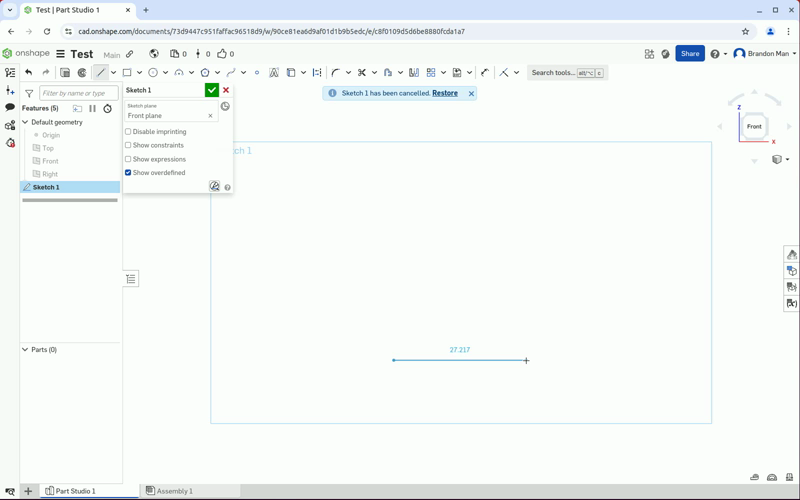
key_up(shift)
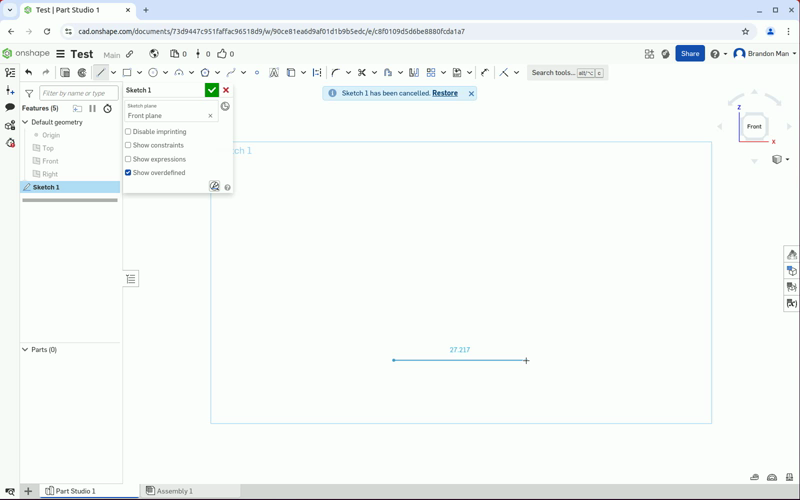
key_down(shift)
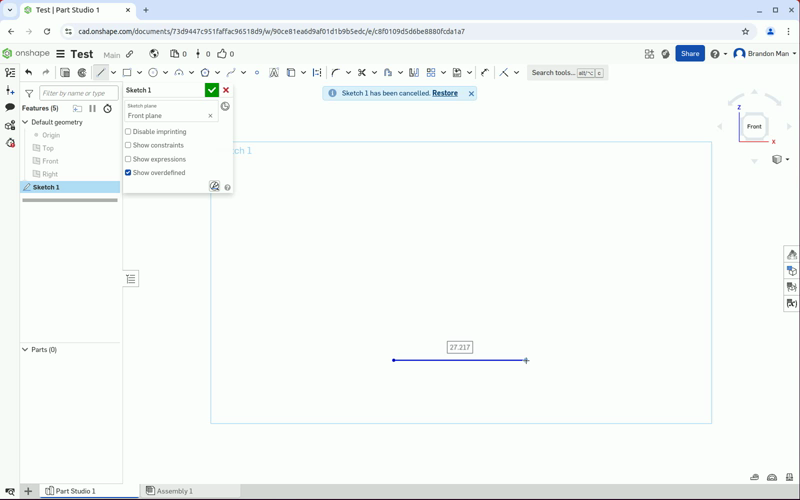
mouse_move(526, 244)
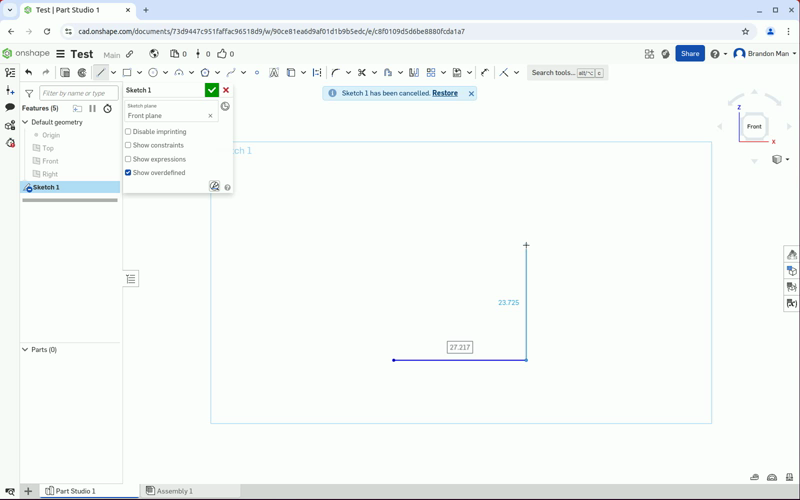
click(526, 244)
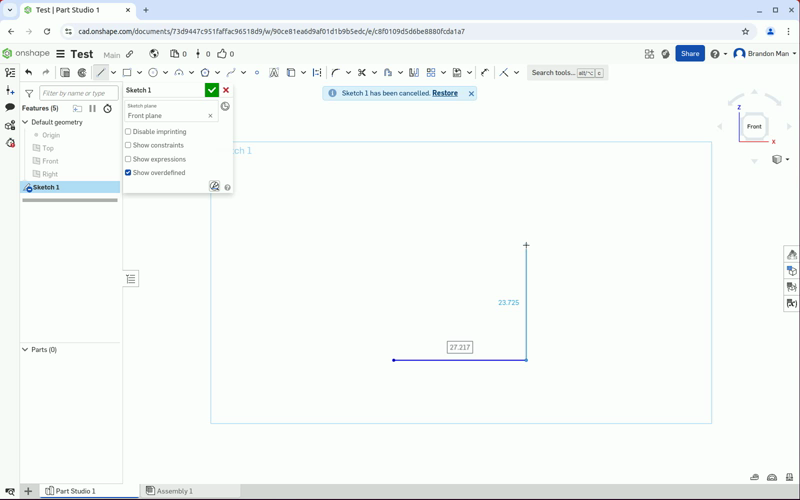
key_up(shift)
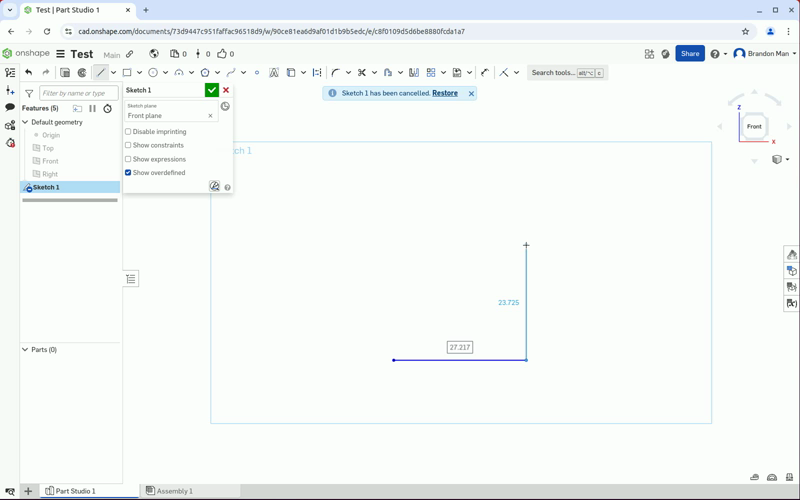
key_down(shift)
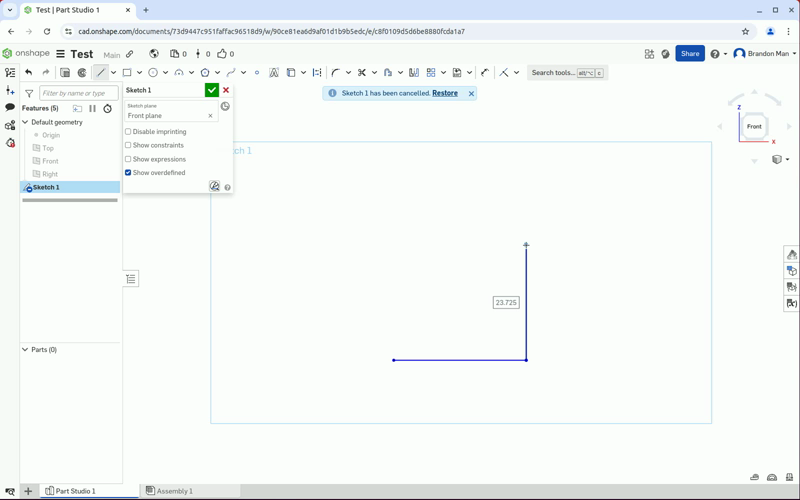
mouse_move(393, 244)
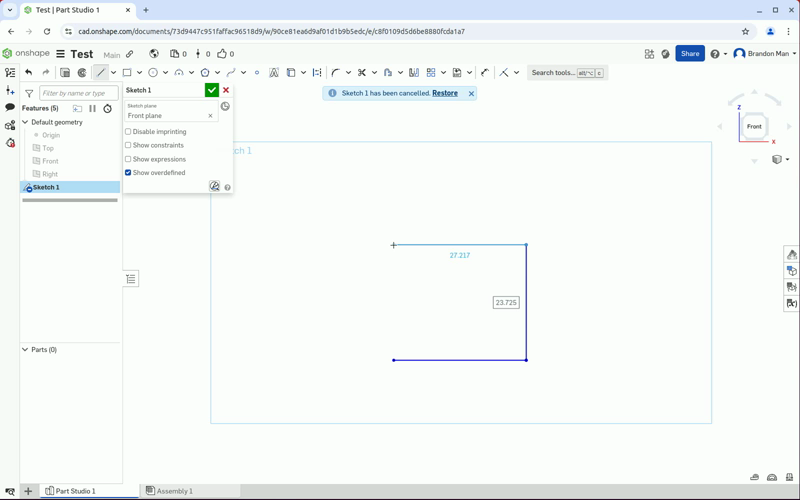
click(393, 244)
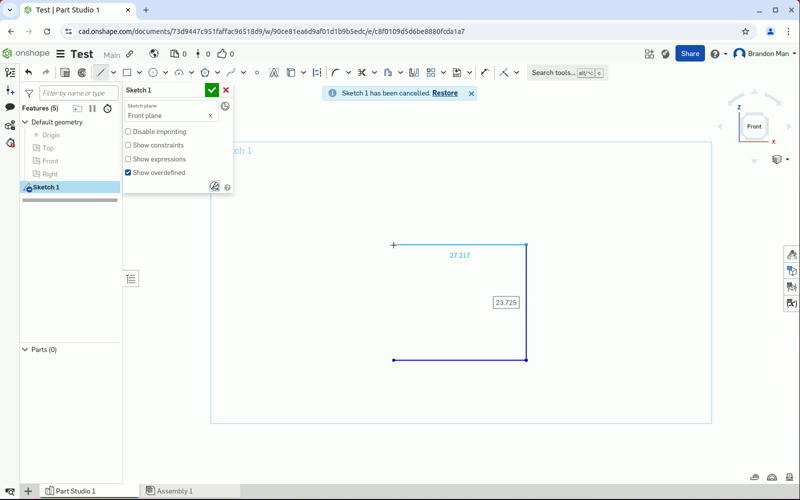
key_up(shift)
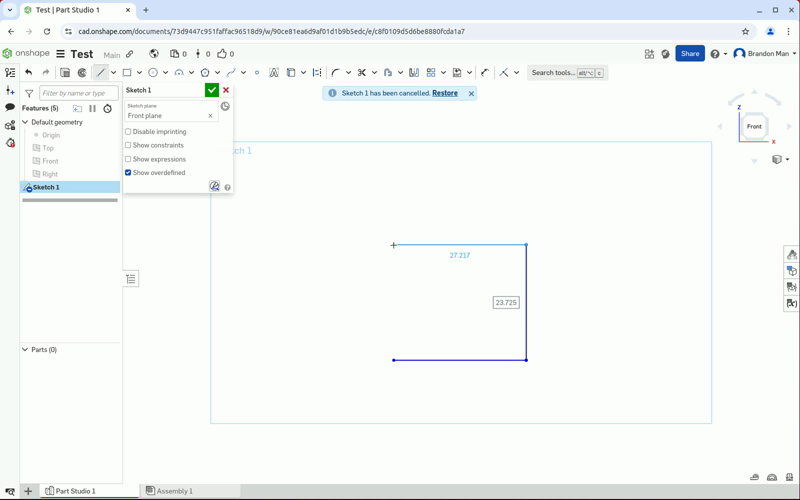
key_down(shift)
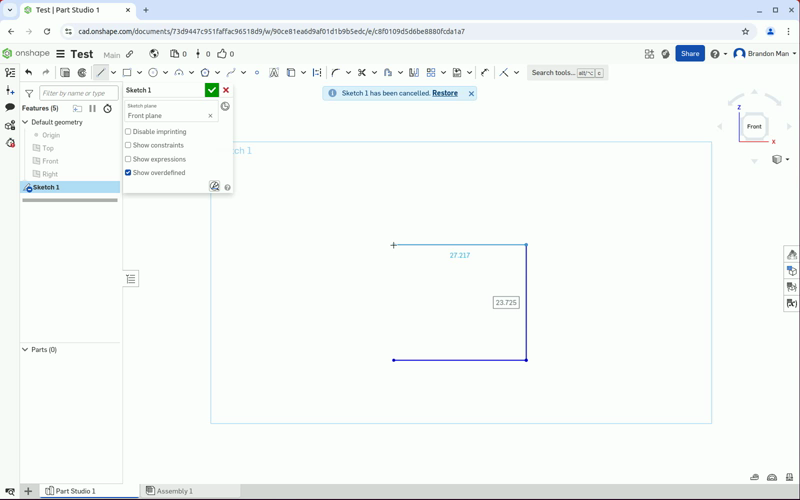
mouse_move(393, 360)
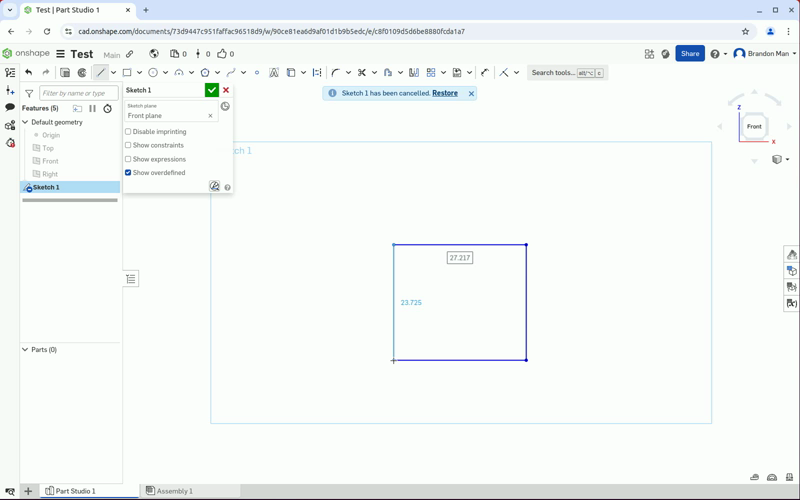
key_up(shift)
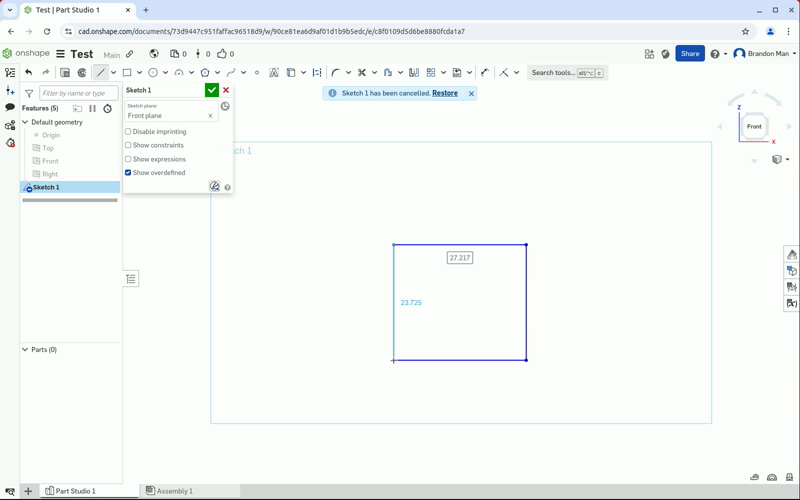
click(393, 360)
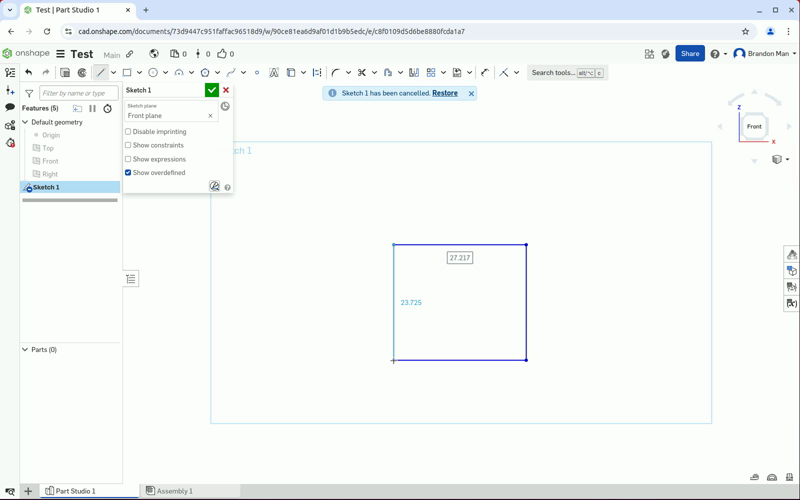
key(esc)
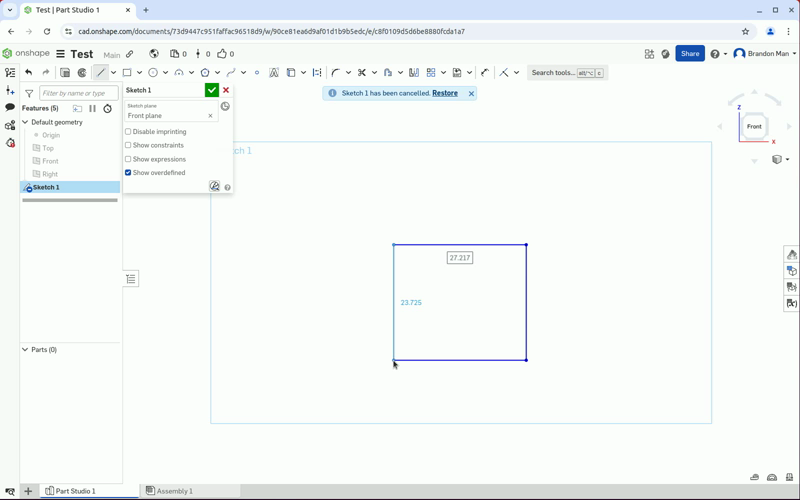
mouse_move(435, 297)
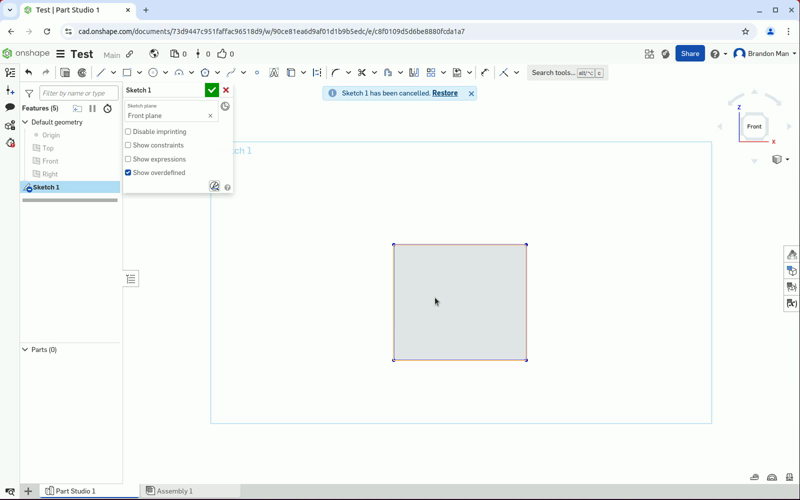
click(435, 297)
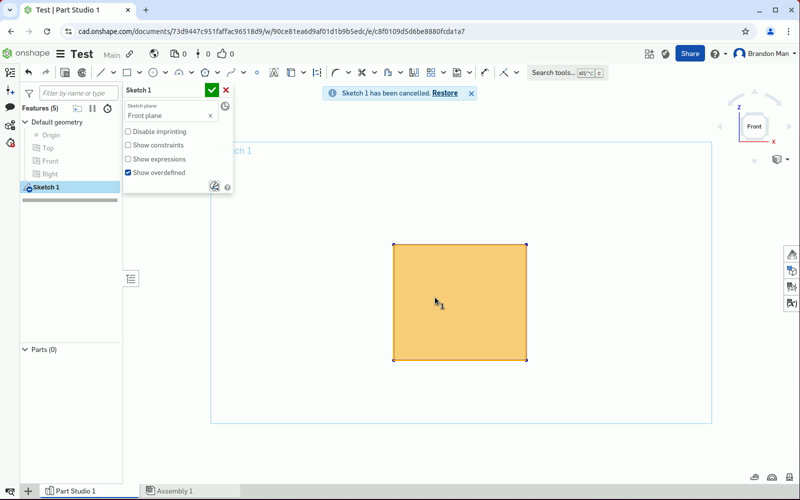
mouse_move(73, 352)
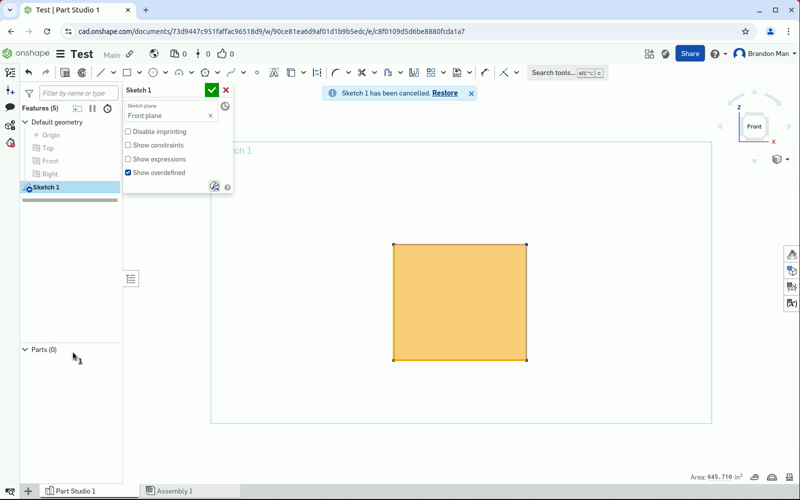
key(shift+y)
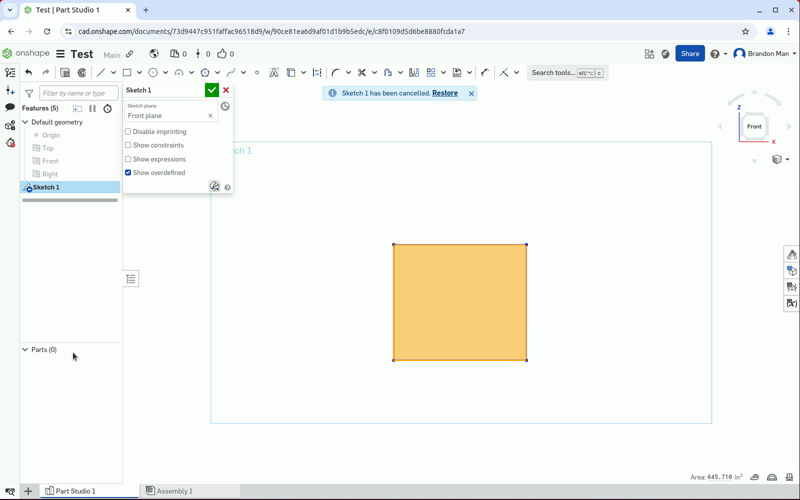
key(shift+e)
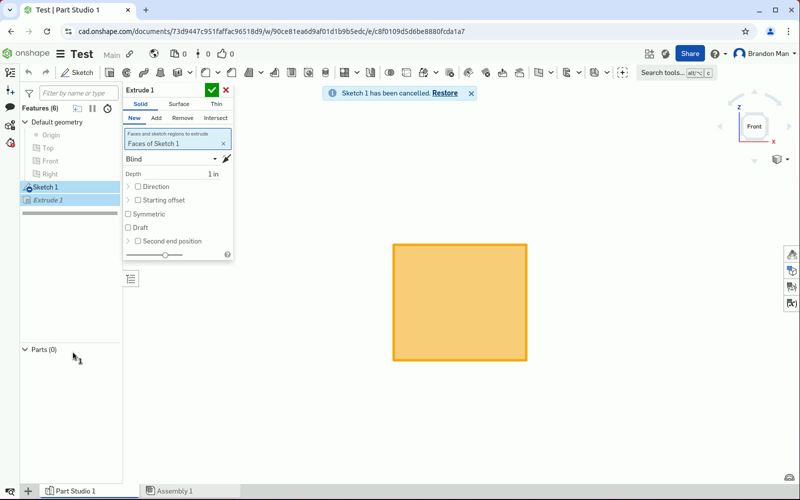
mouse_move(143, 106)
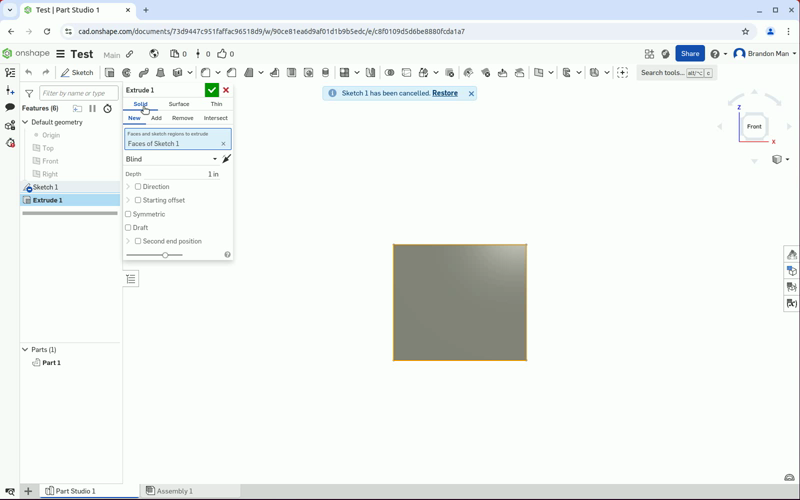
click(143, 106)
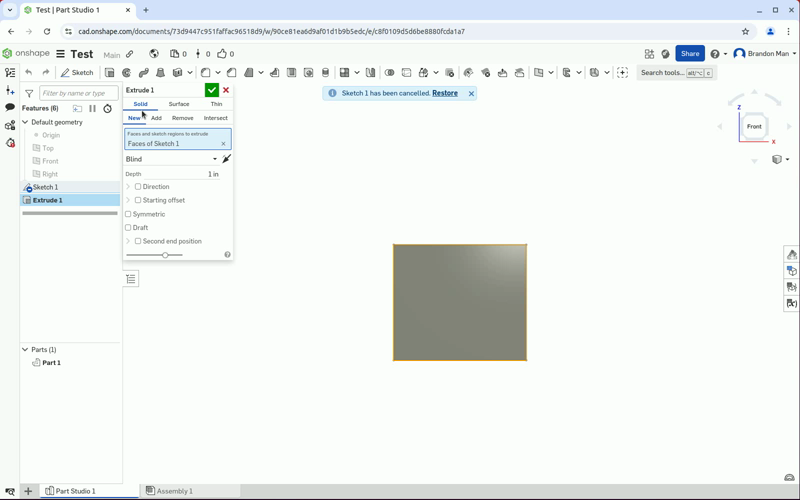
mouse_move(137, 120)
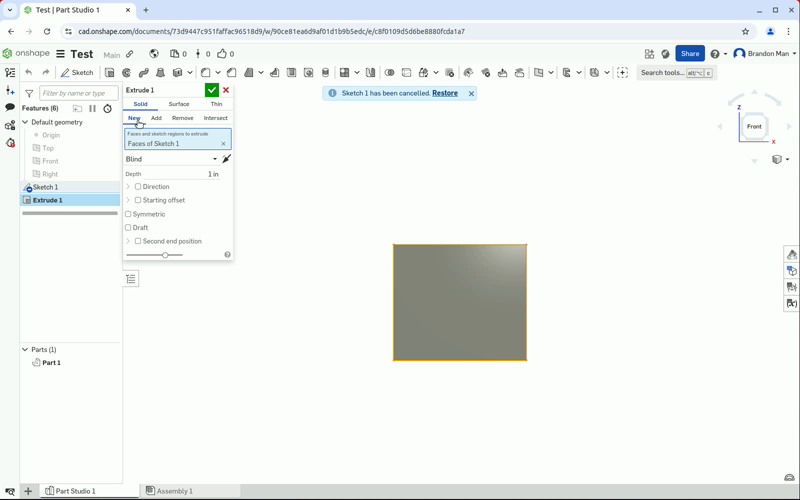
click(137, 120)
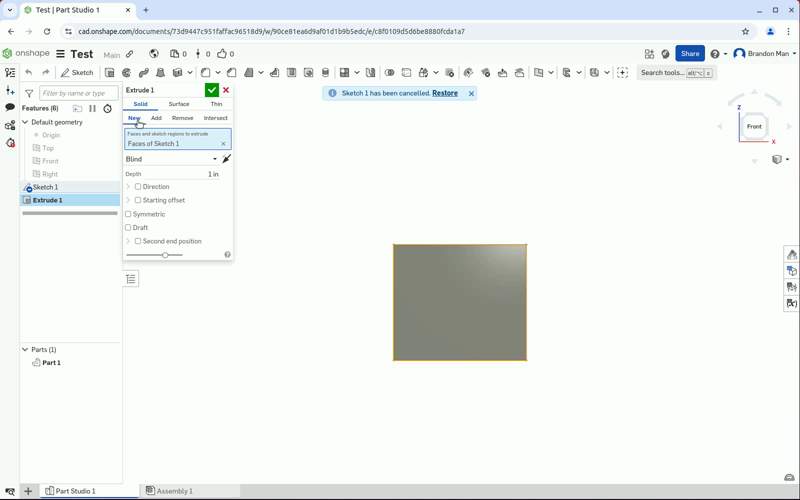
key(tab, 4)
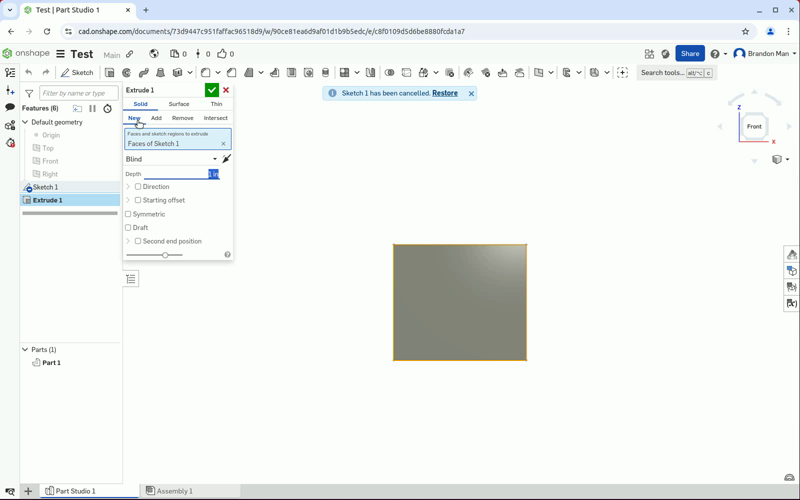
text(12.036)
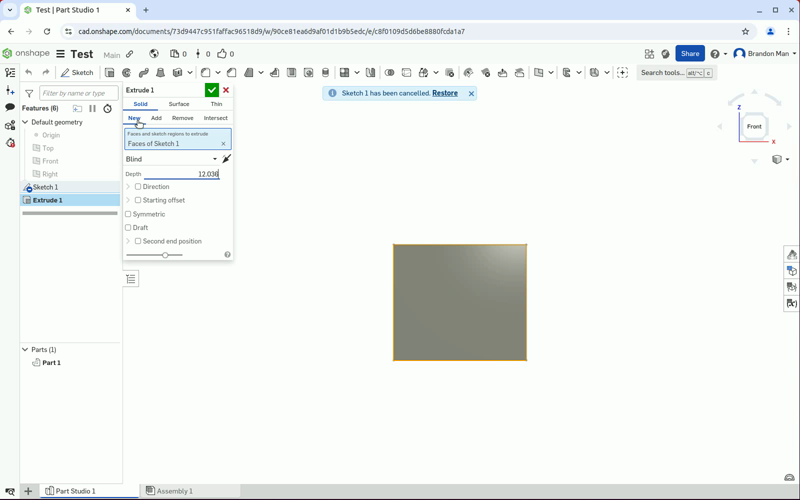
key(enter)
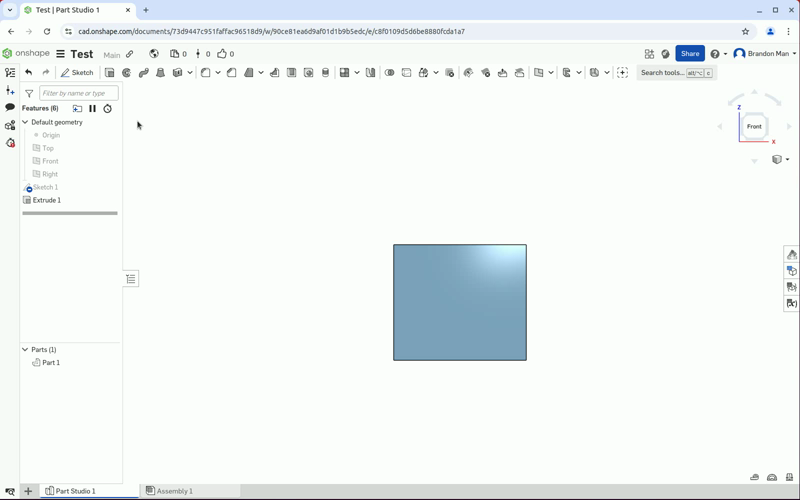
key(shift+h)
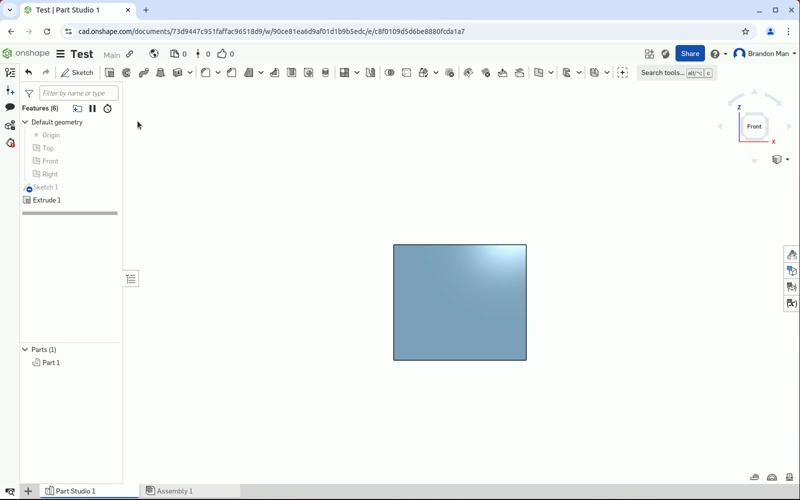
key(shift+h)
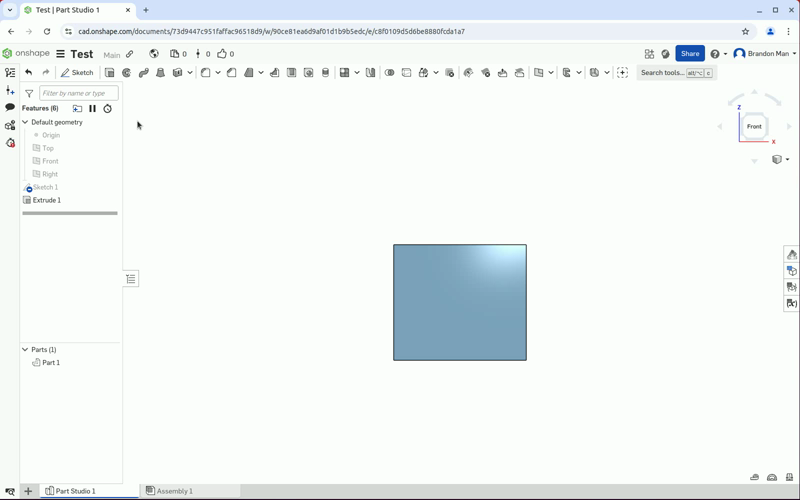
mouse_move(73, 189)
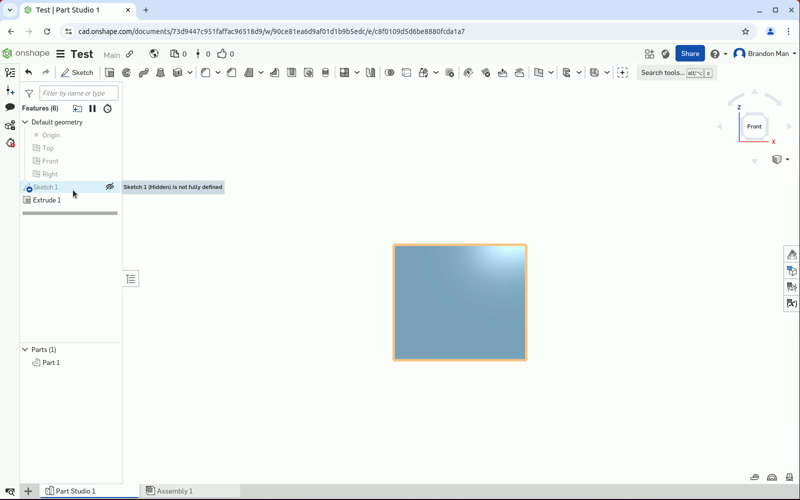
click(73, 189)
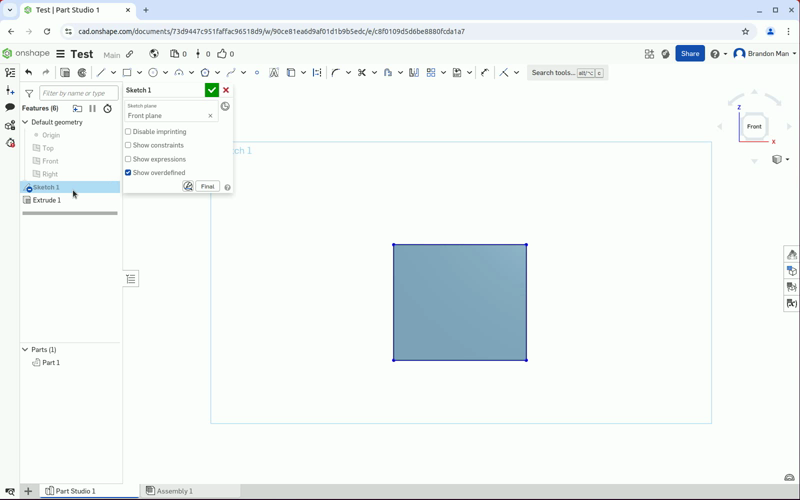
mouse_move(229, 92)
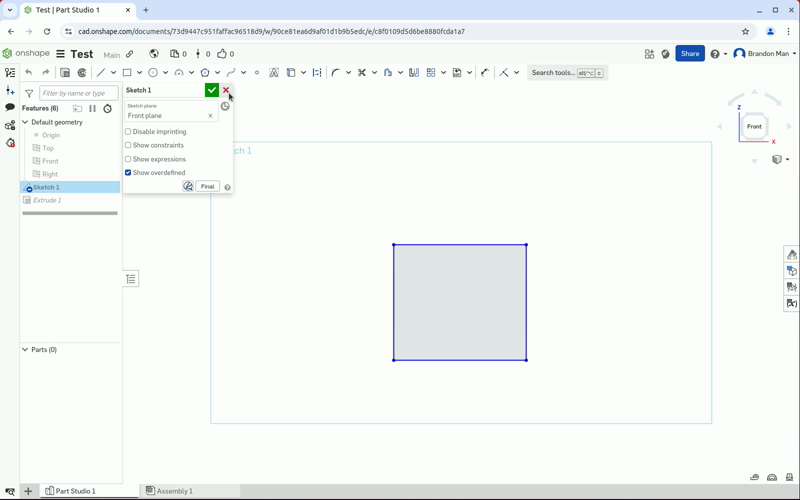
click(229, 92)
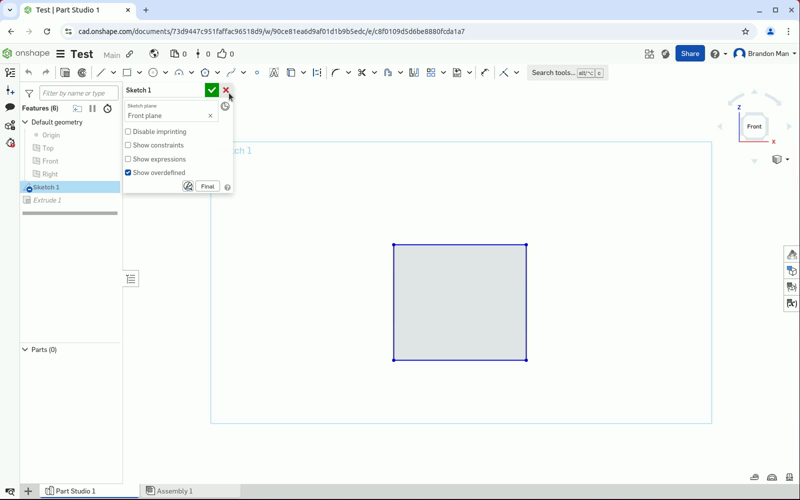
key(shift+s)
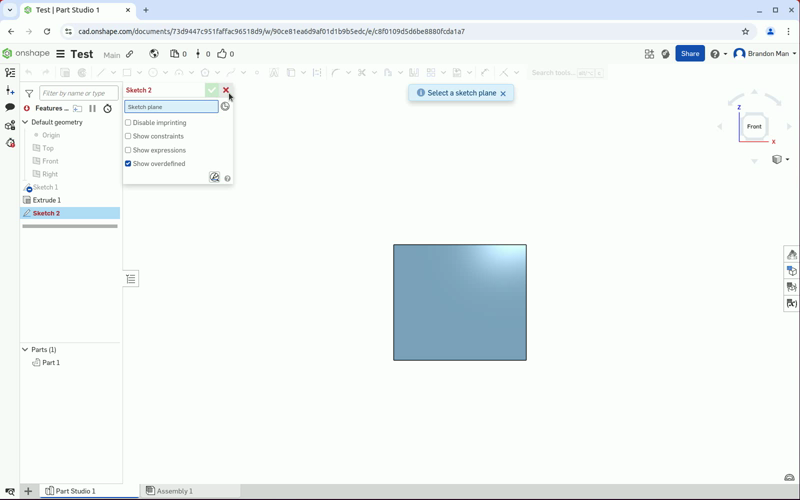
mouse_move(73, 163)
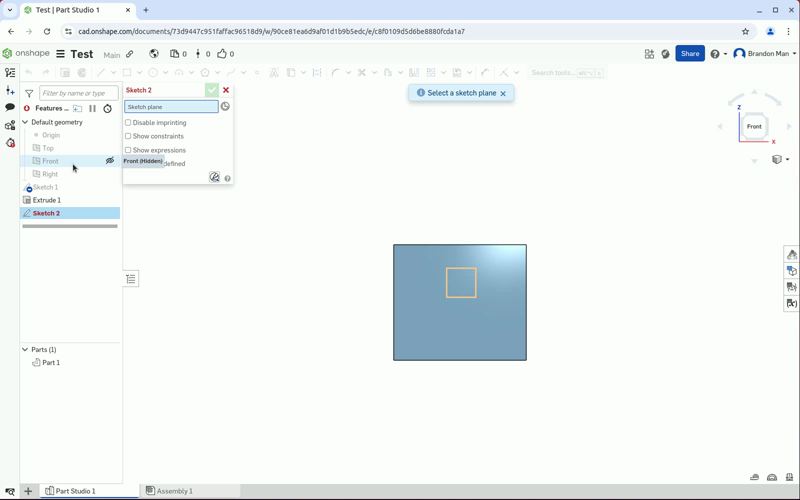
click(73, 163)
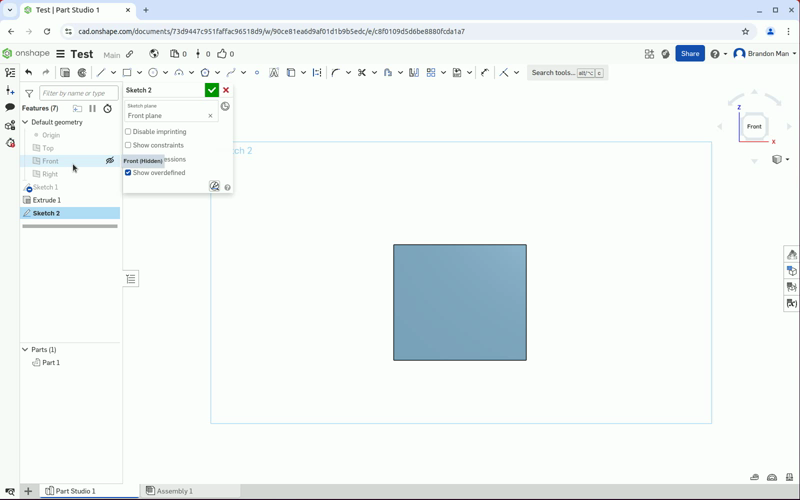
mouse_move(73, 352)
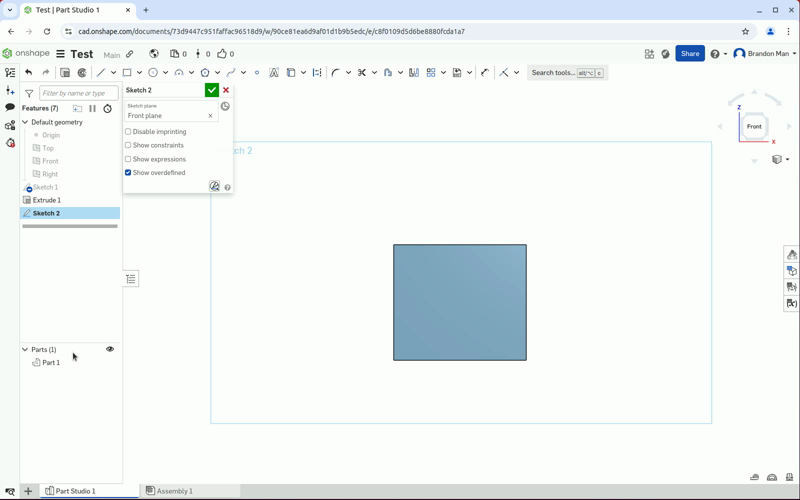
key(y)
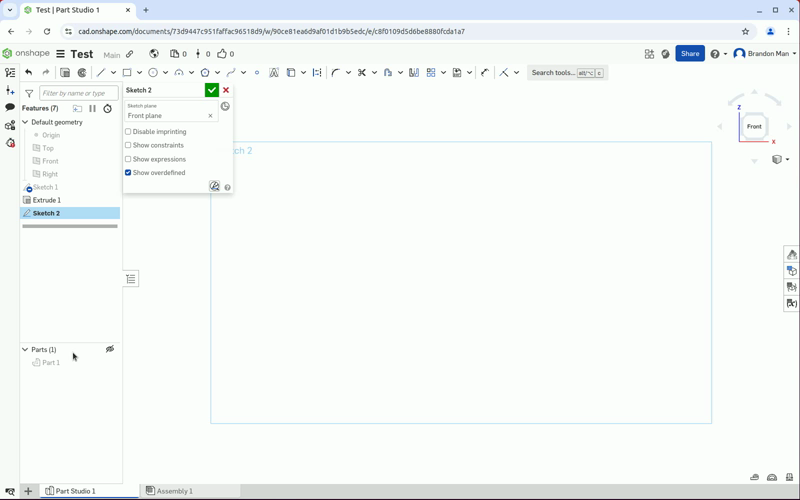
key(l)
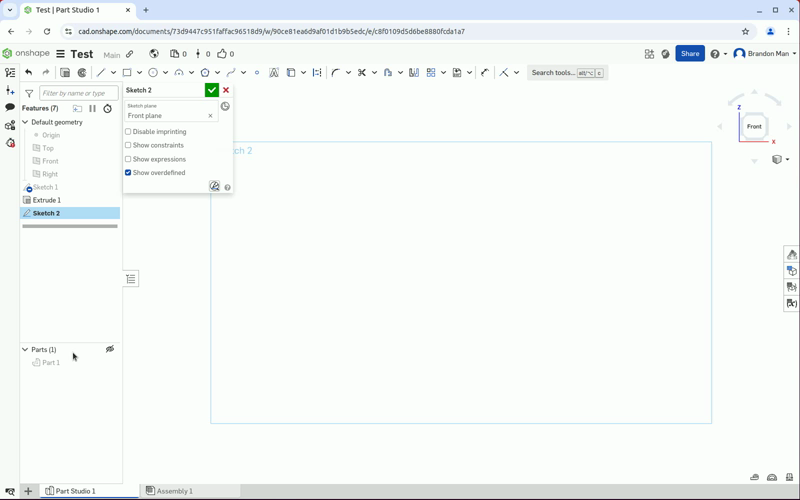
key_down(shift)
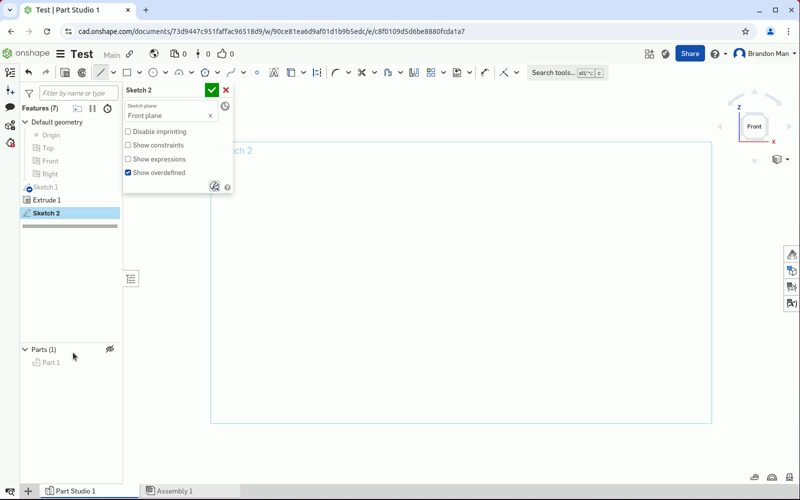
mouse_move(361, 395)
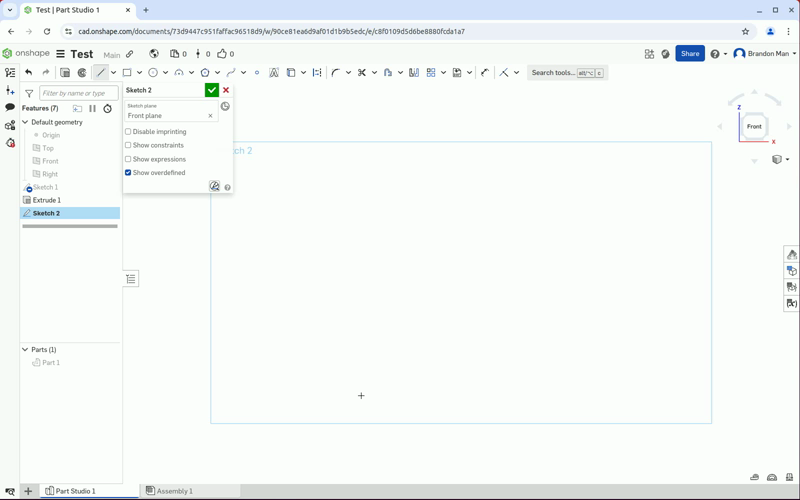
click(361, 395)
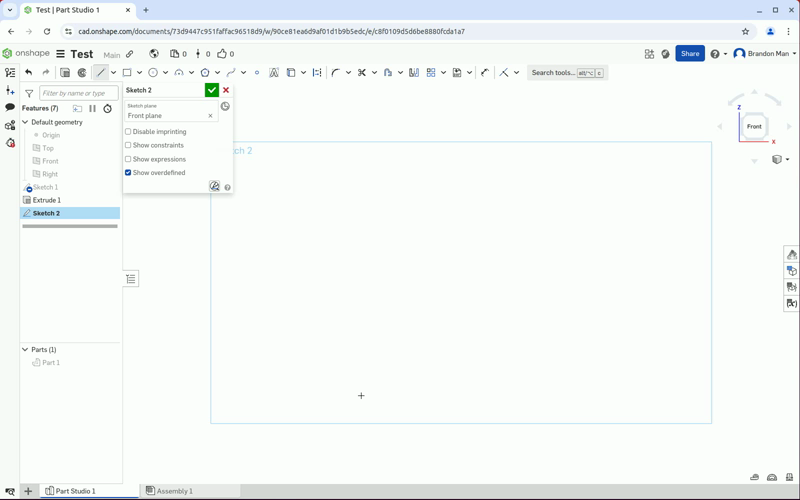
key_up(shift)
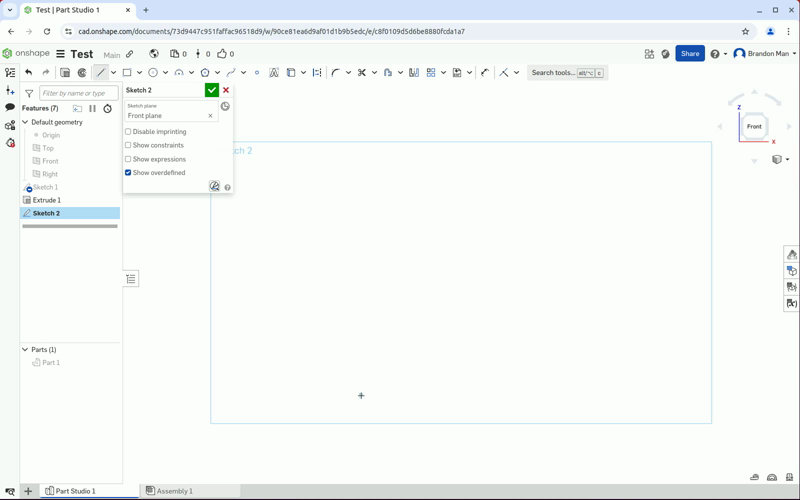
key_down(shift)
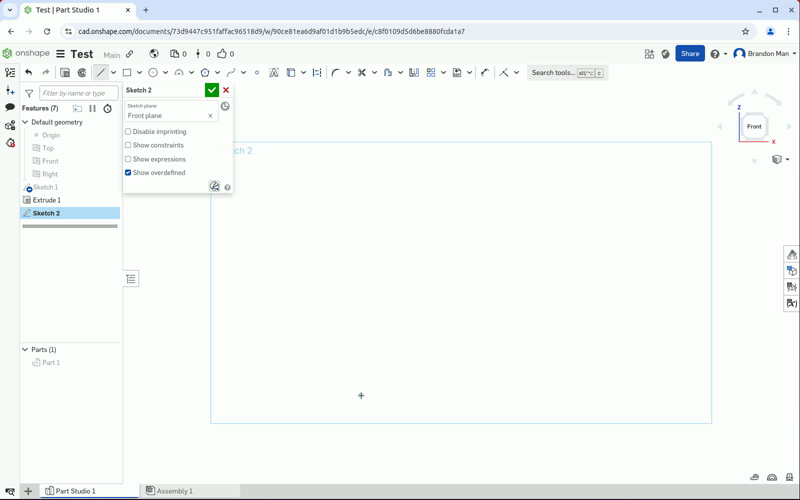
mouse_move(563, 395)
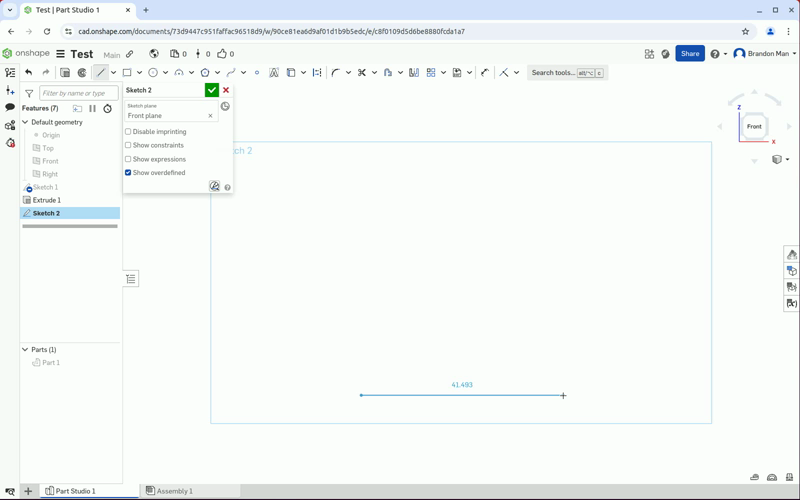
click(563, 395)
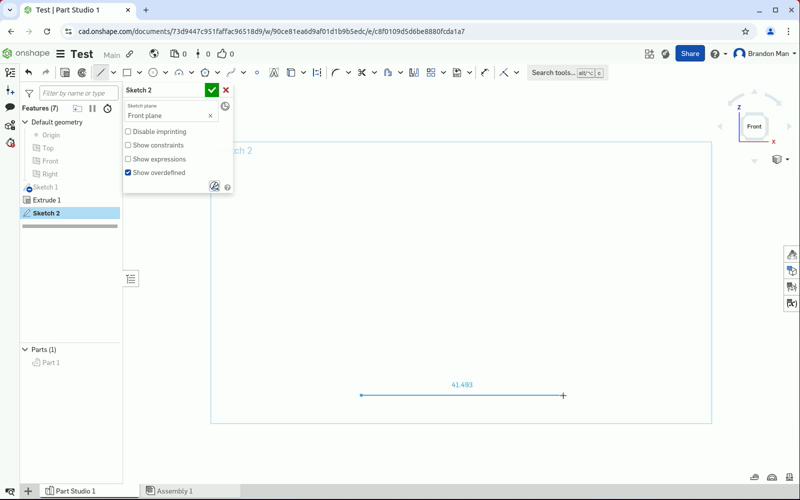
key_up(shift)
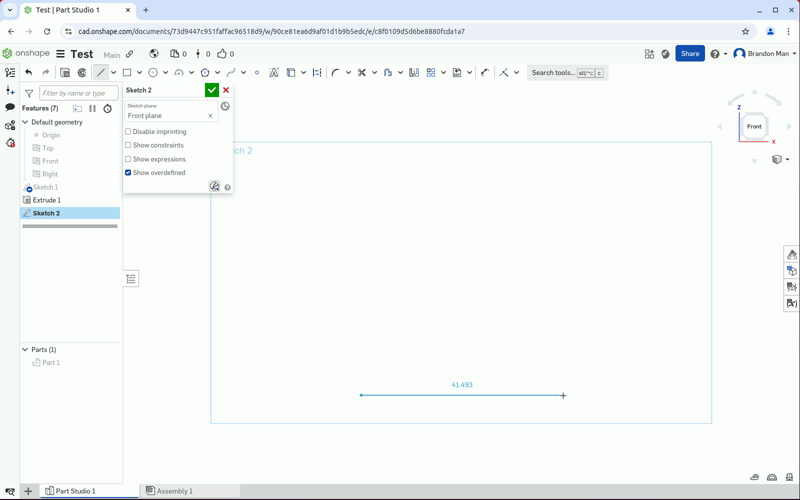
key_down(shift)
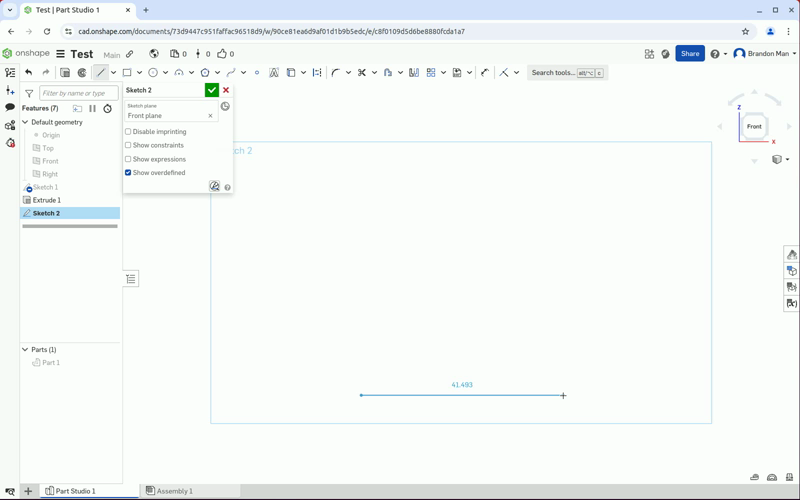
mouse_move(563, 221)
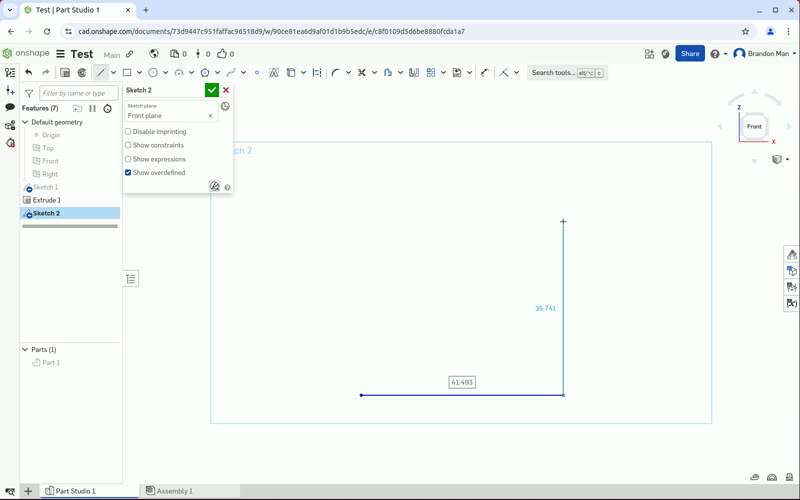
click(563, 221)
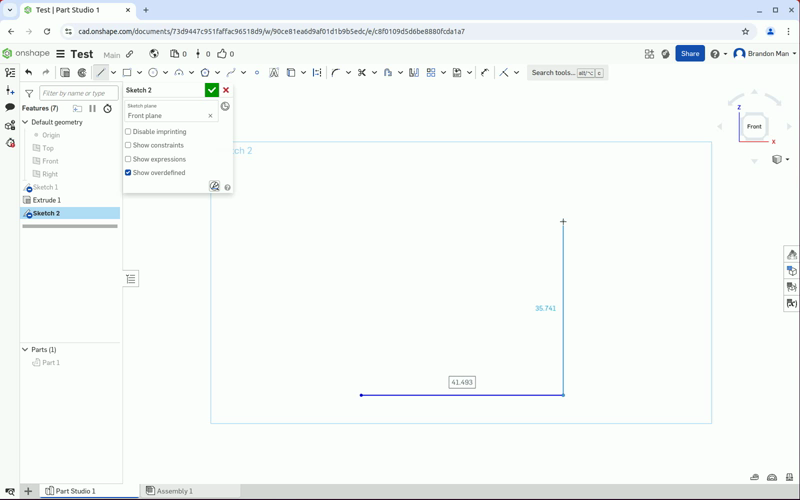
key_up(shift)
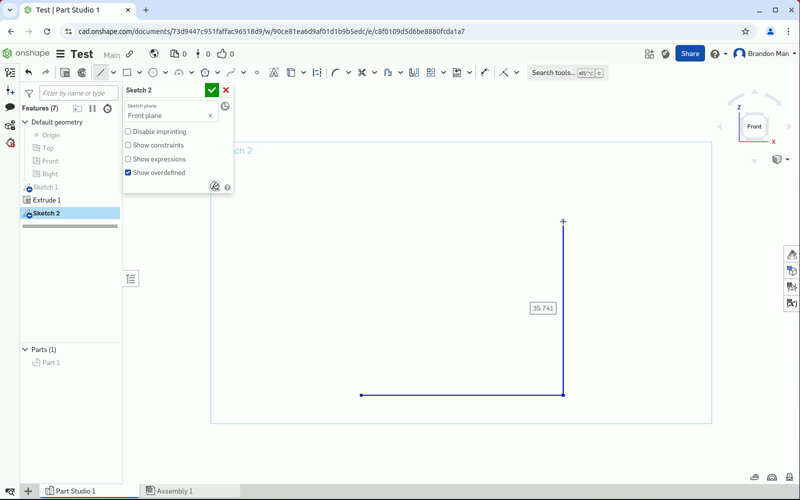
key_down(shift)
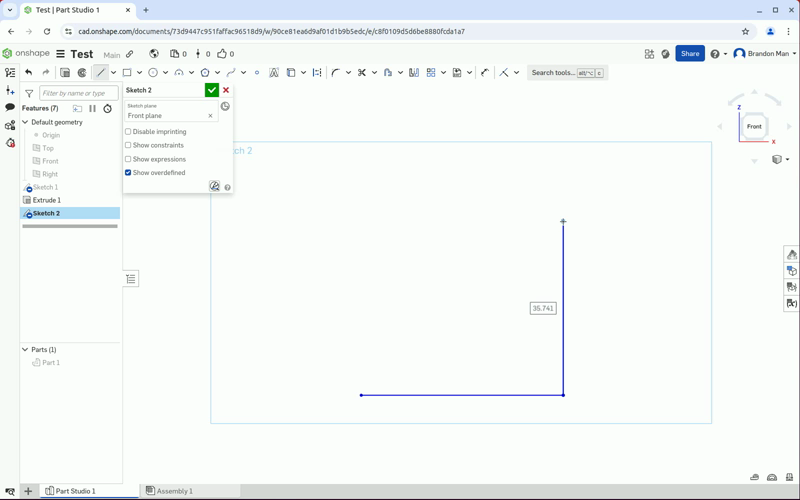
mouse_move(361, 221)
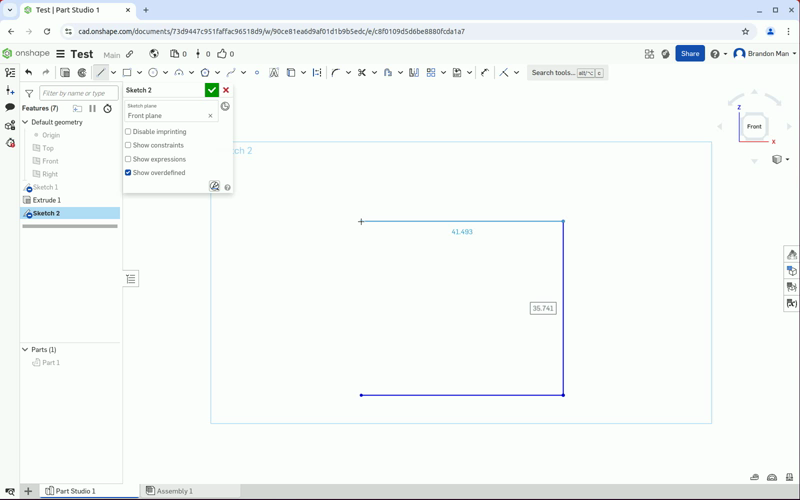
click(361, 221)
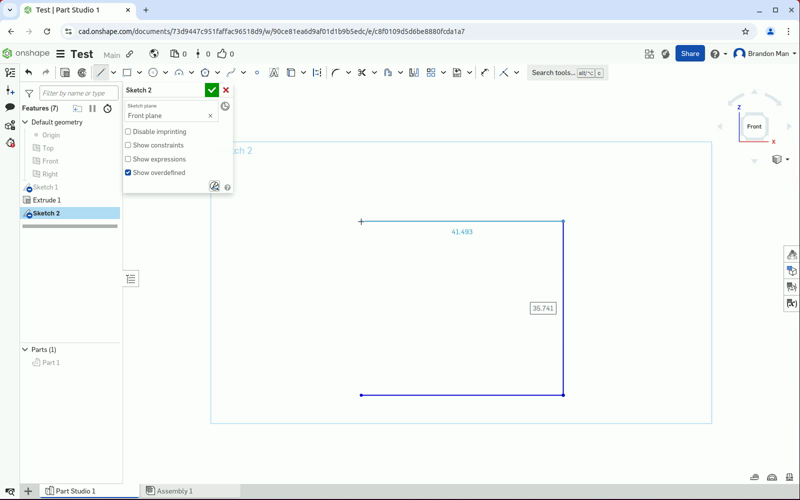
key_up(shift)
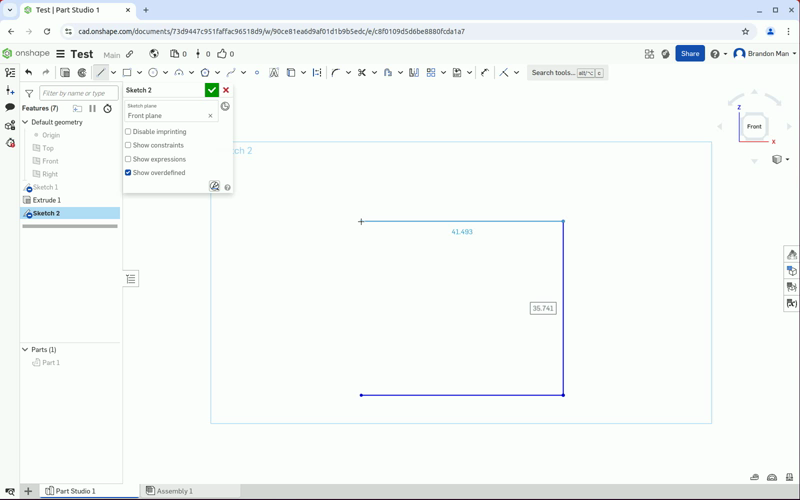
key_down(shift)
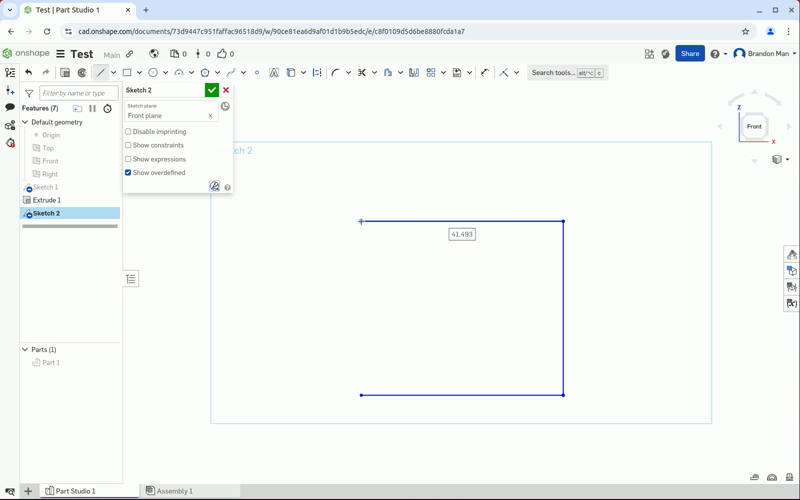
mouse_move(361, 395)
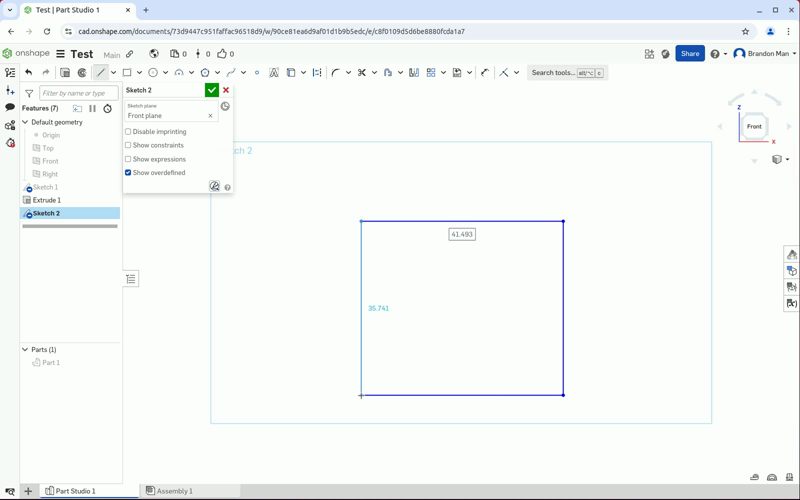
key_up(shift)
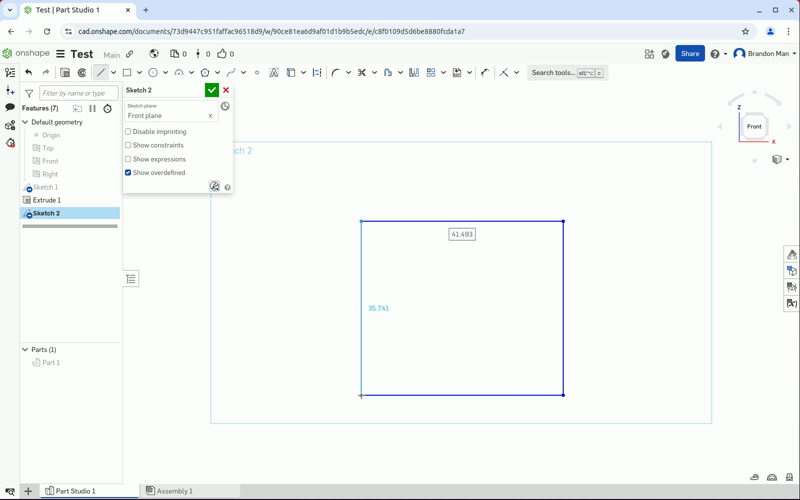
click(361, 395)
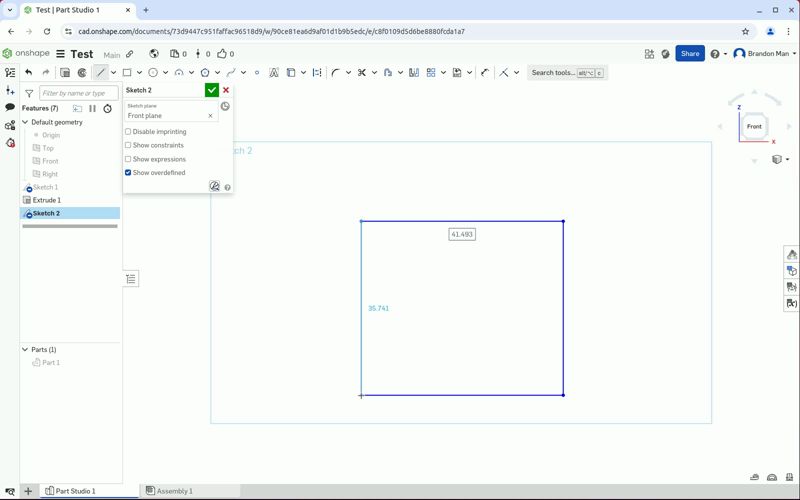
key(esc)
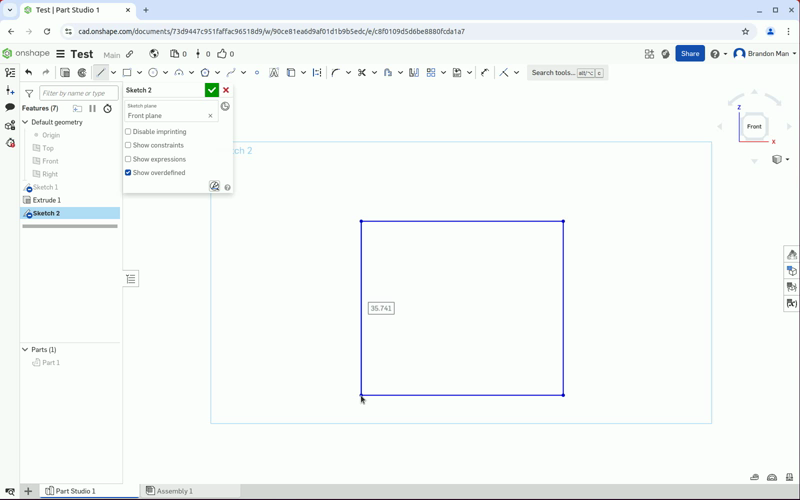
mouse_move(509, 324)
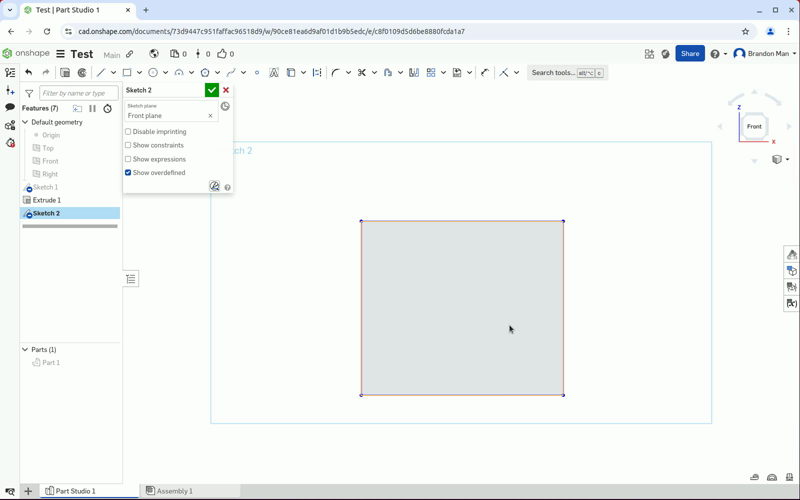
click(509, 324)
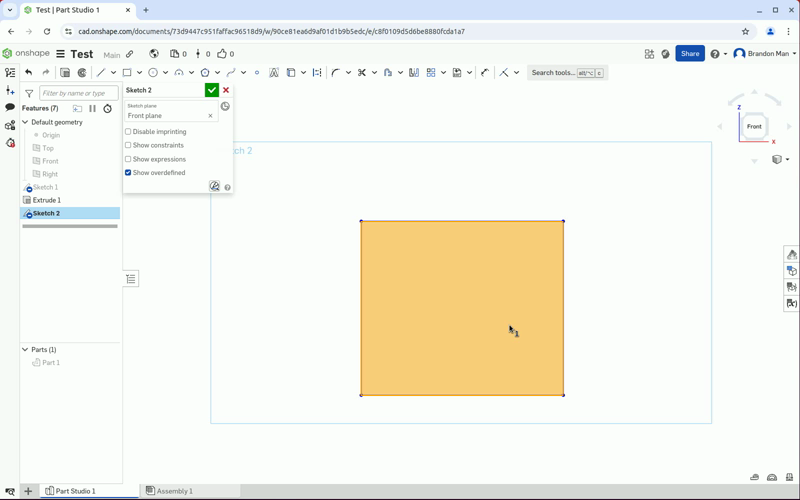
mouse_move(73, 352)
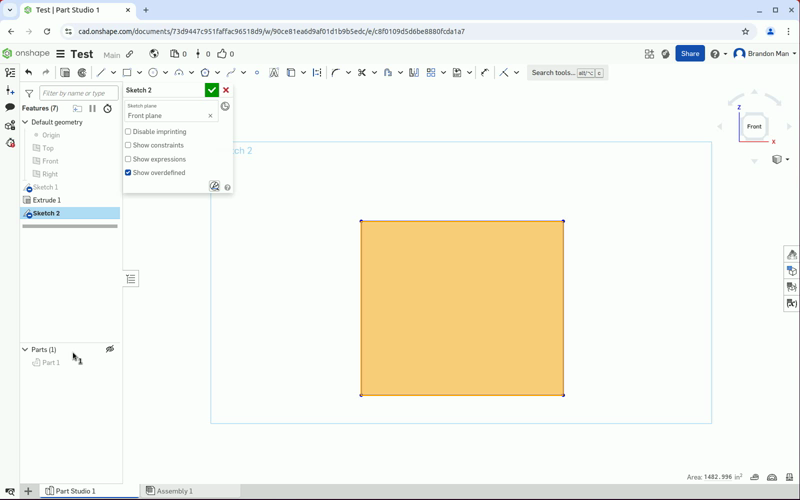
key(shift+y)
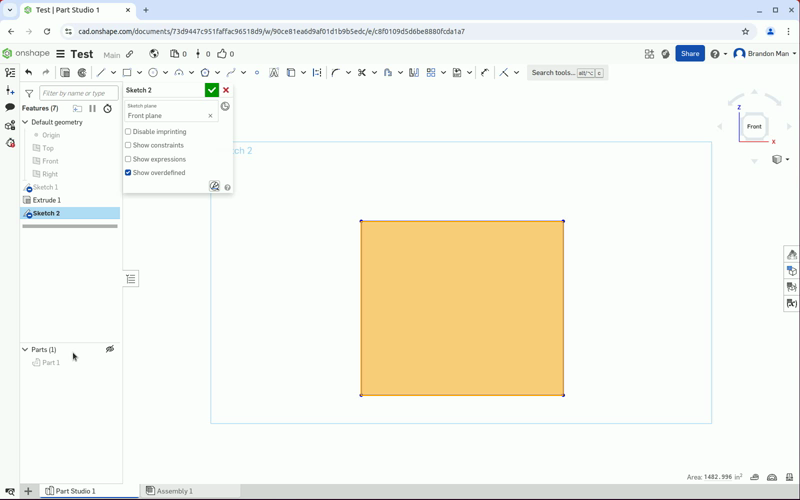
key(shift+e)
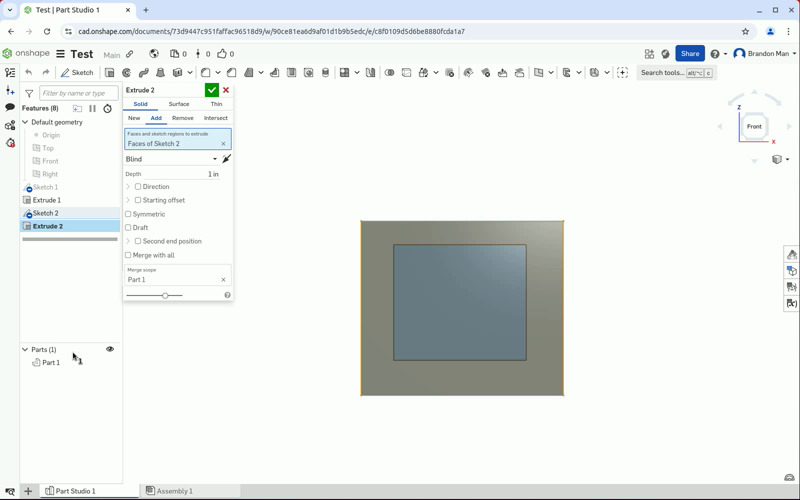
mouse_move(143, 106)
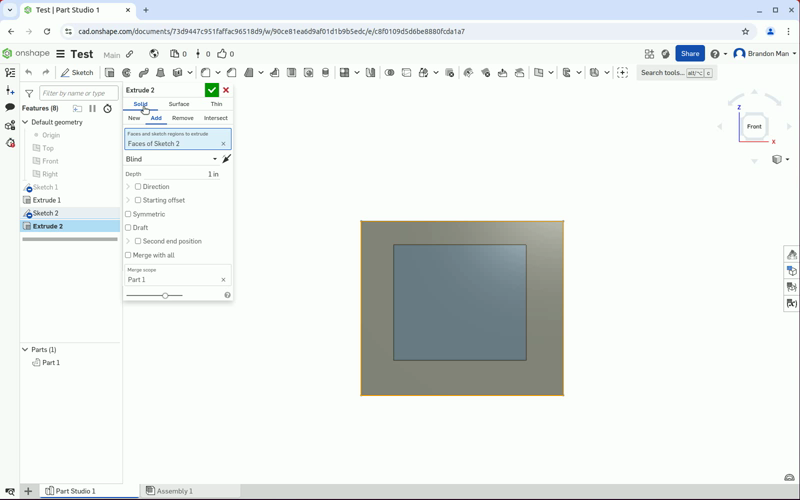
click(143, 106)
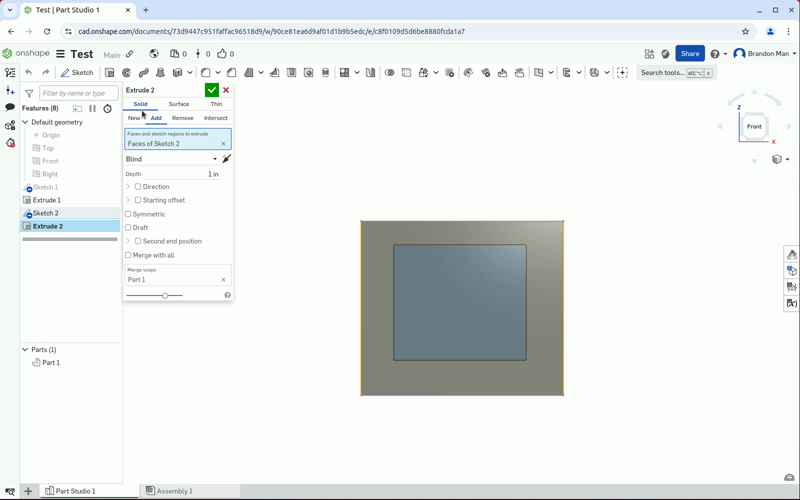
mouse_move(137, 120)
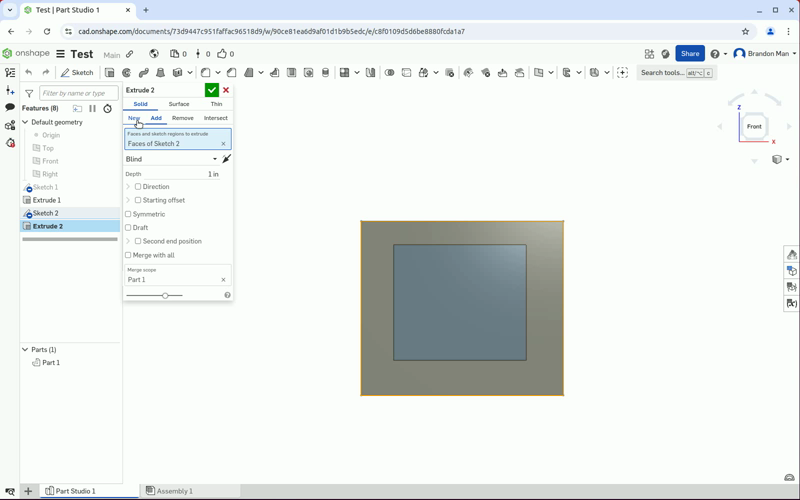
click(137, 120)
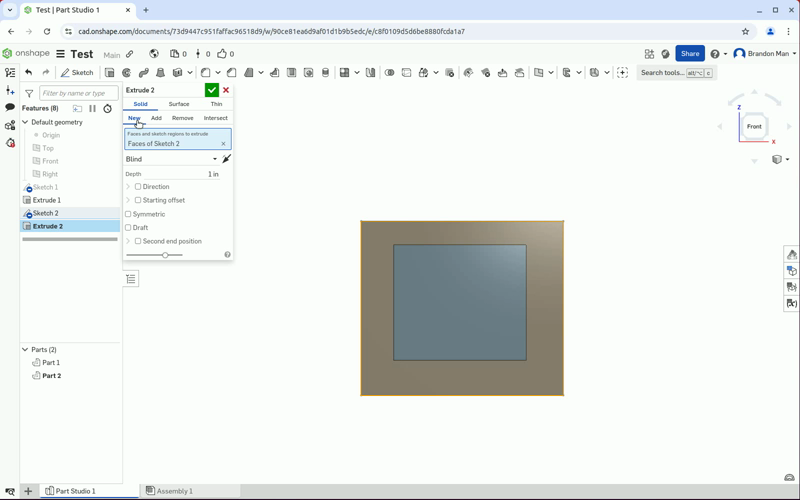
key(tab, 4)
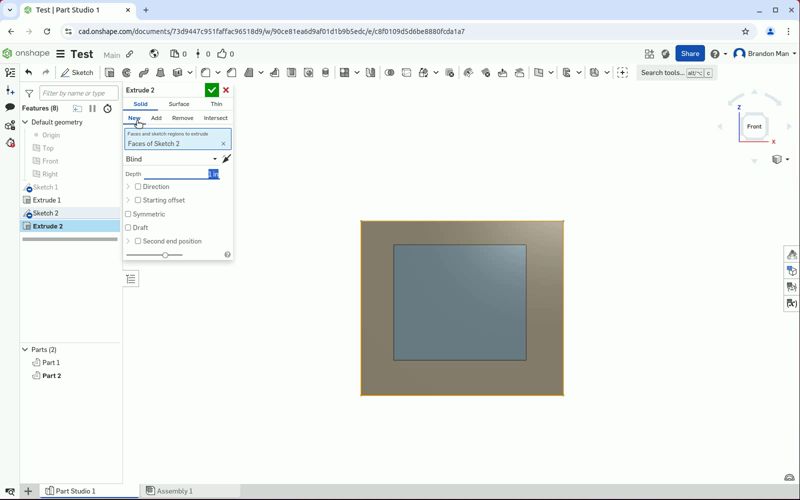
text(12.036)
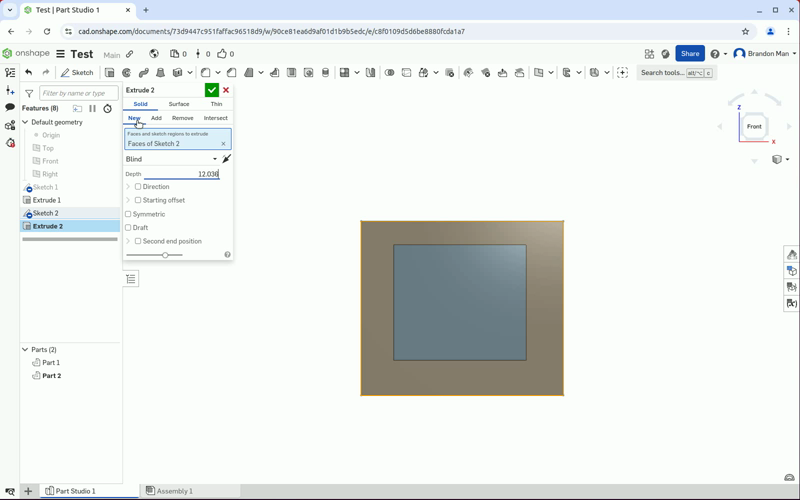
key(enter)
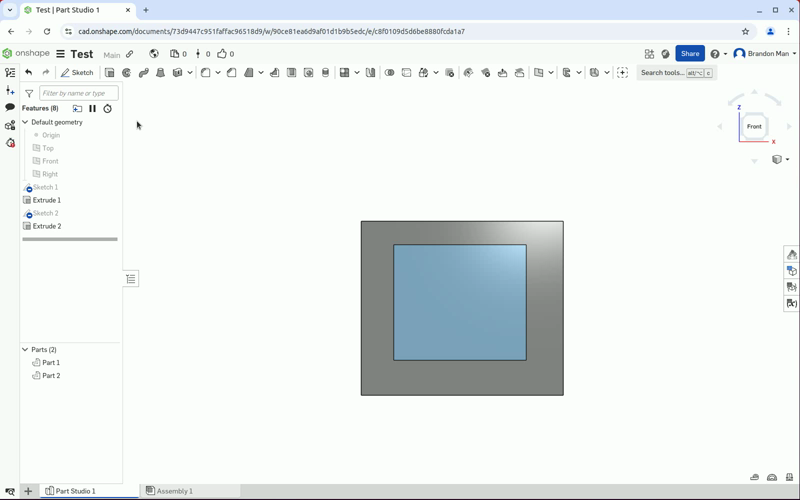
key(shift+h)
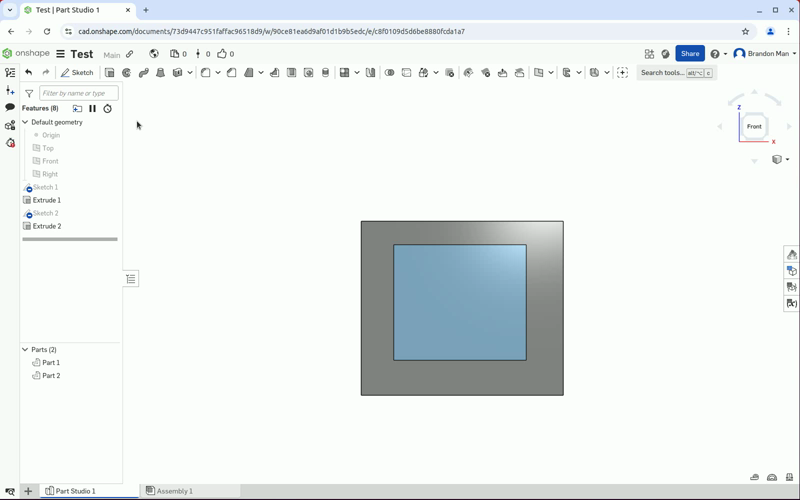
key(shift+h)
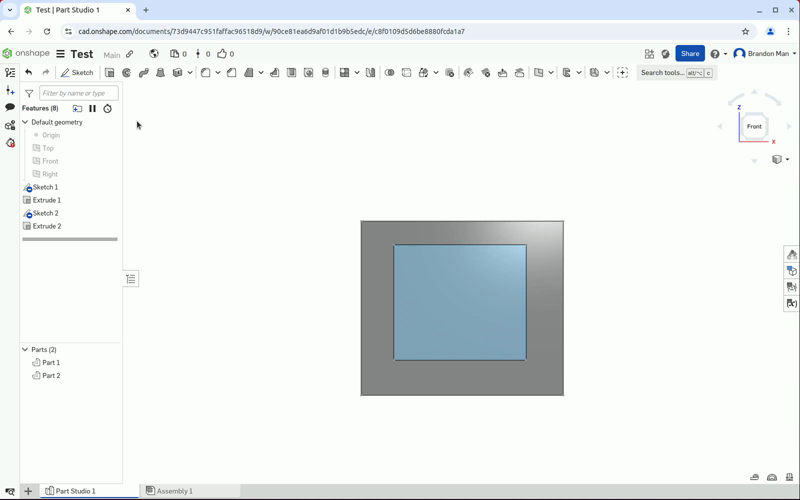
key(shift+7)
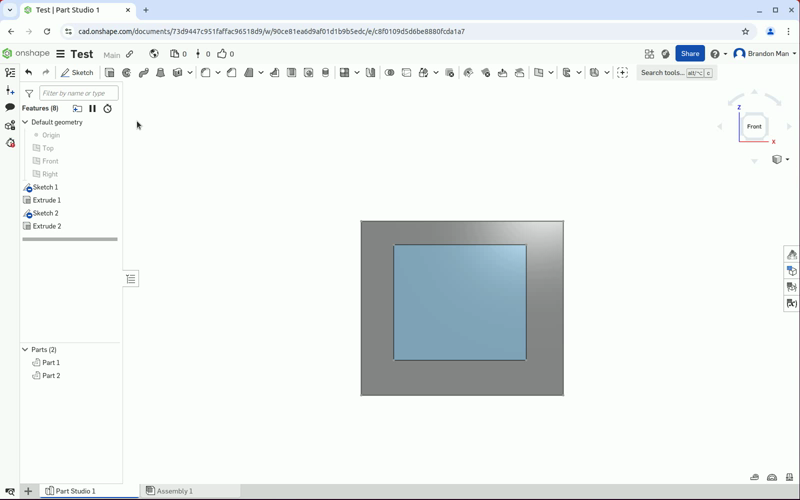
key(left, 2)
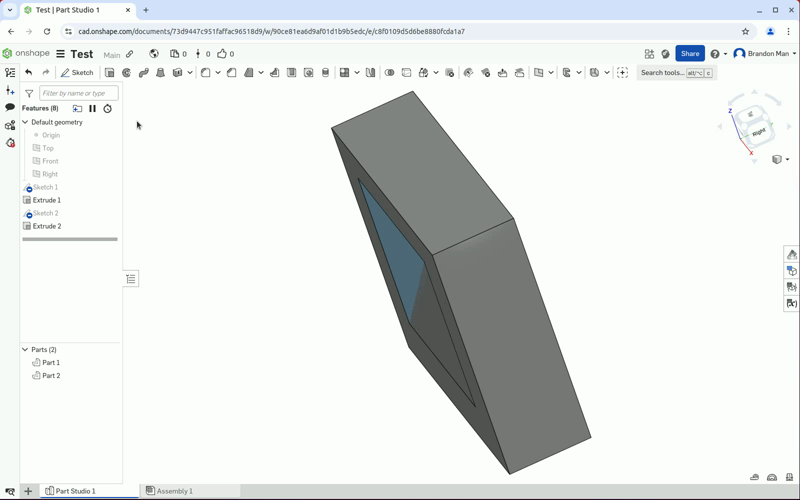
key(down, 2)
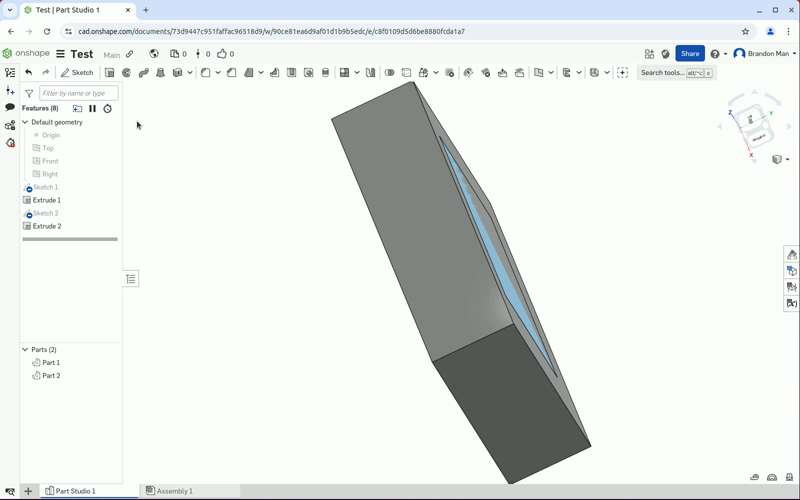
key(up, 2)
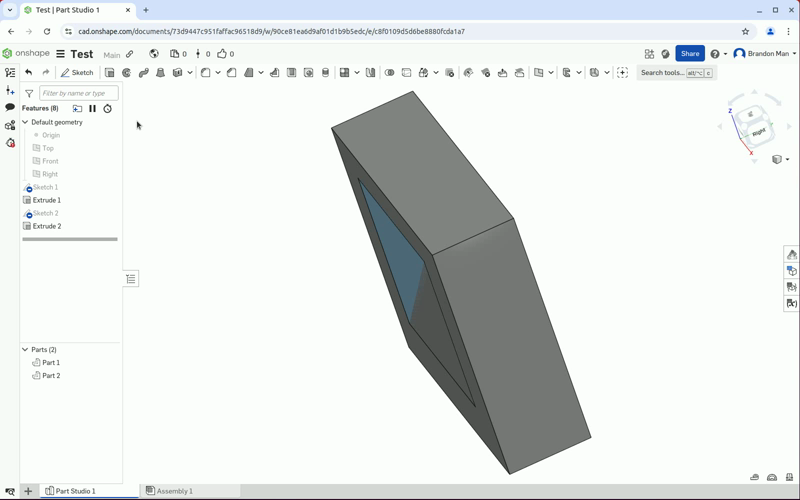
key(right, 2)
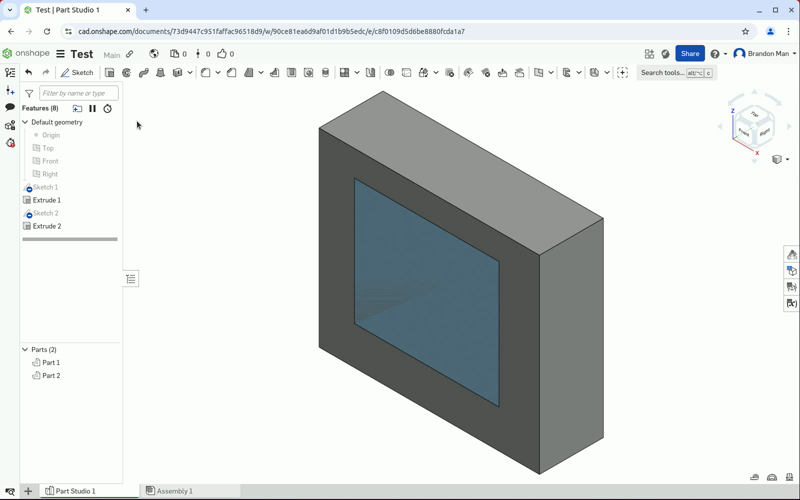
mouse_move(73, 189)
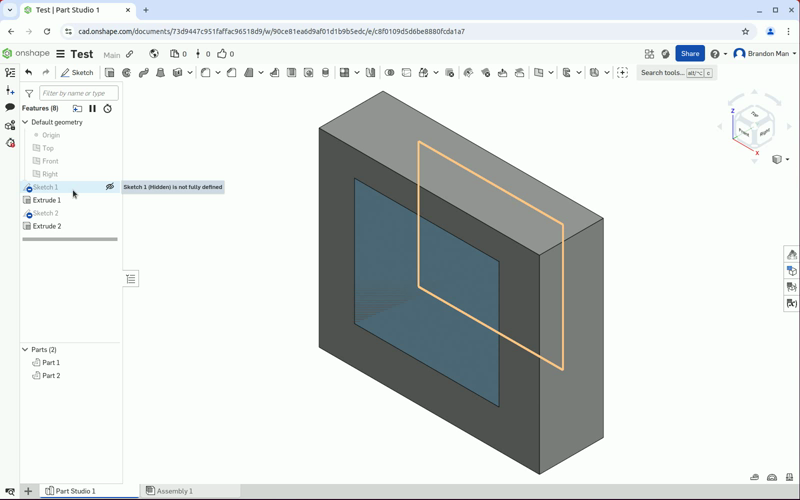
click(73, 189)